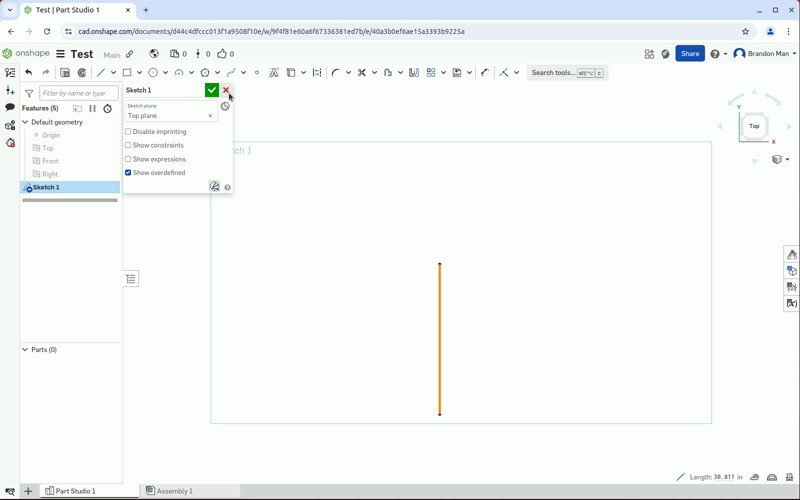
key(shift+h)
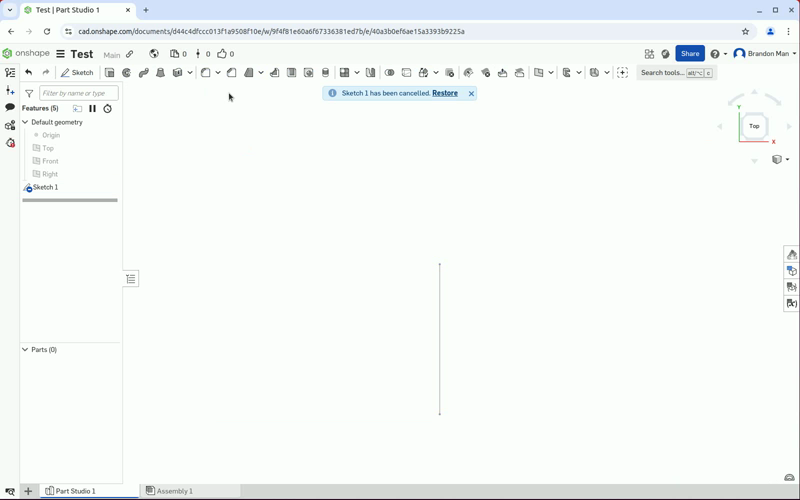
key(shift+s)
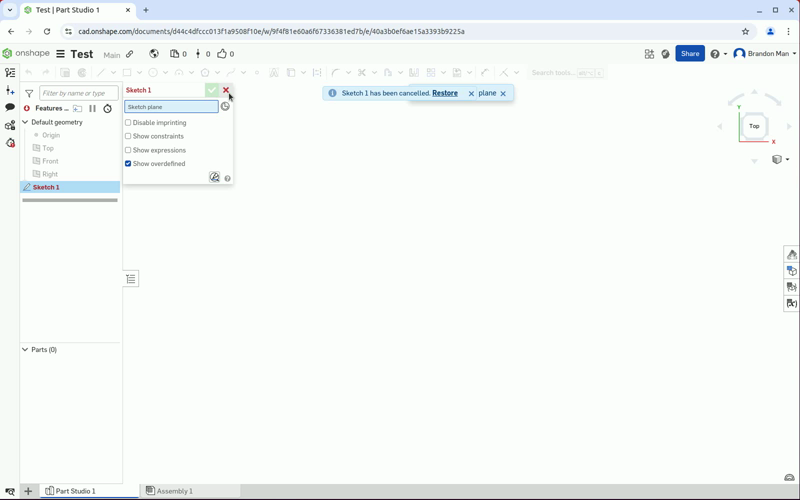
mouse_move(73, 150)
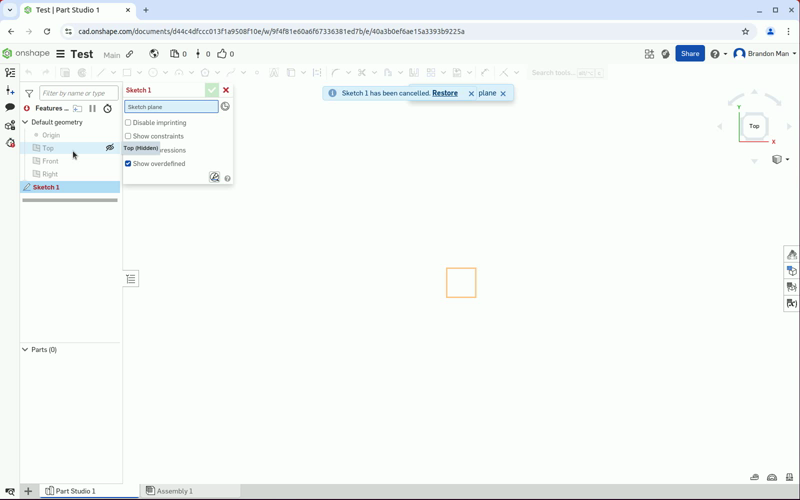
click(73, 150)
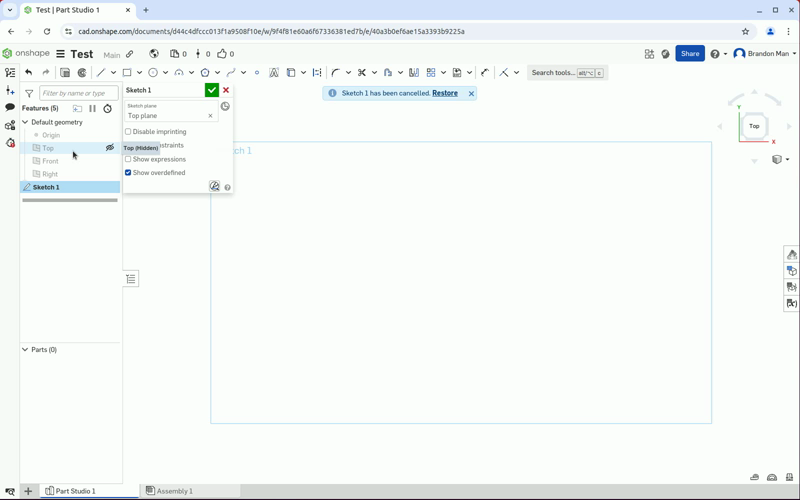
mouse_move(73, 352)
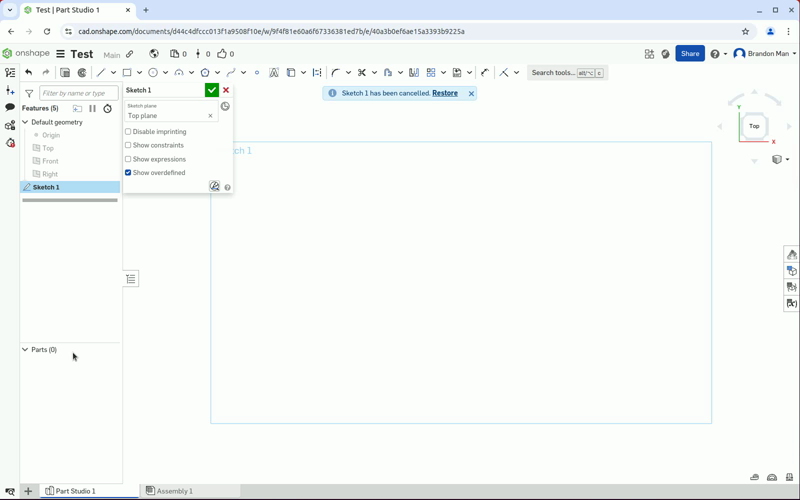
key(y)
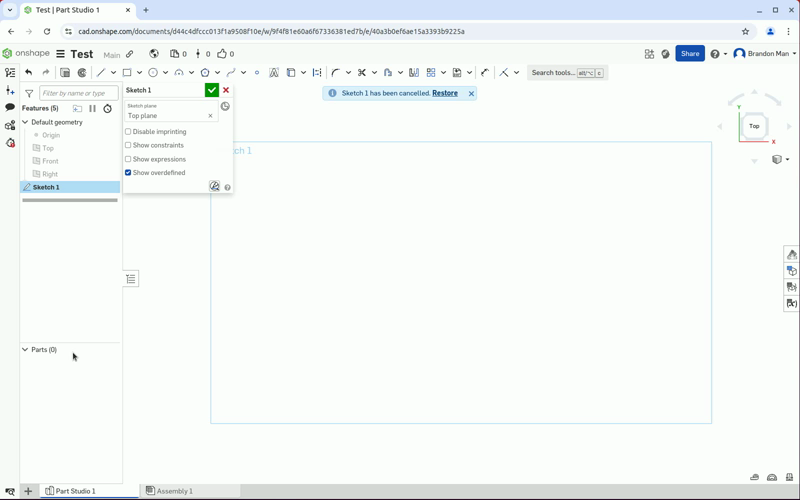
key(l)
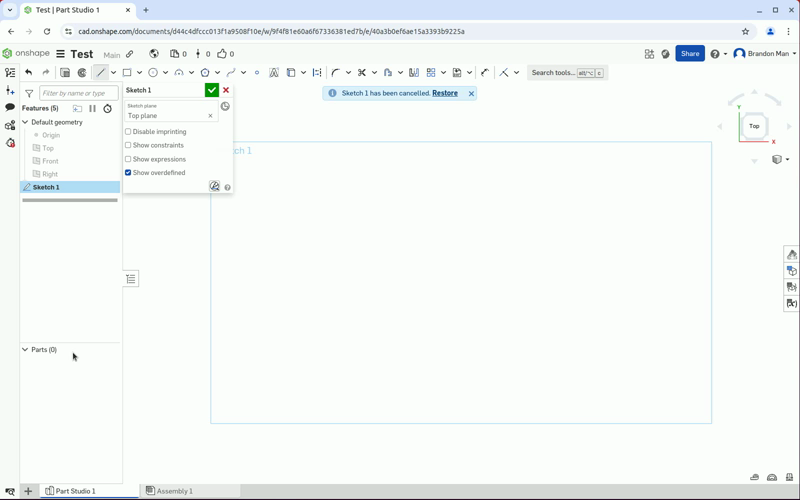
key_down(shift)
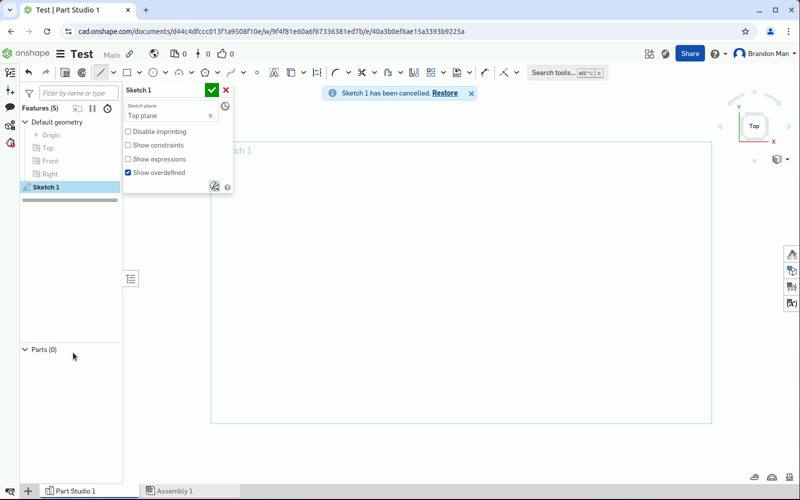
mouse_move(348, 271)
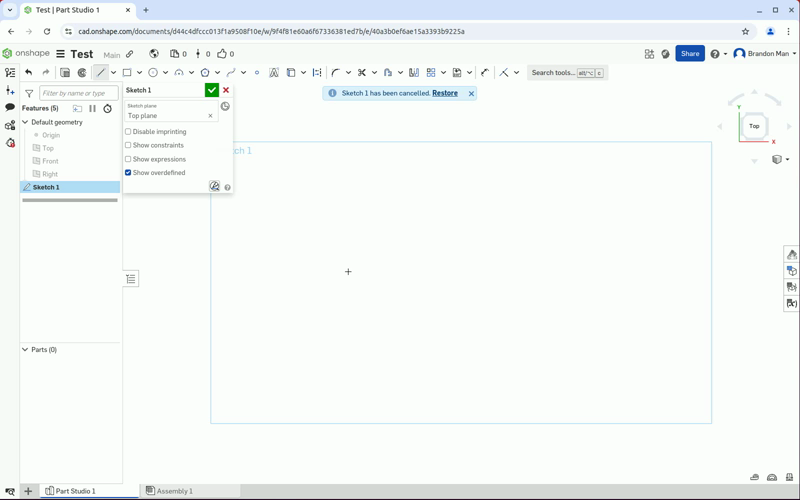
click(348, 271)
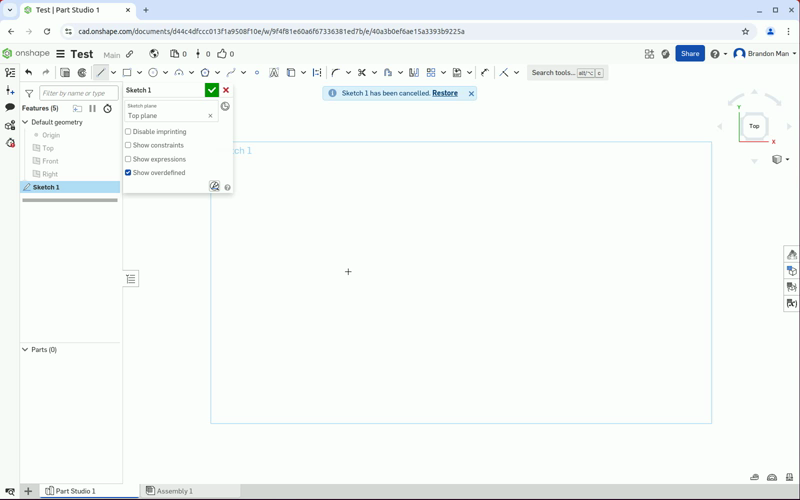
key_up(shift)
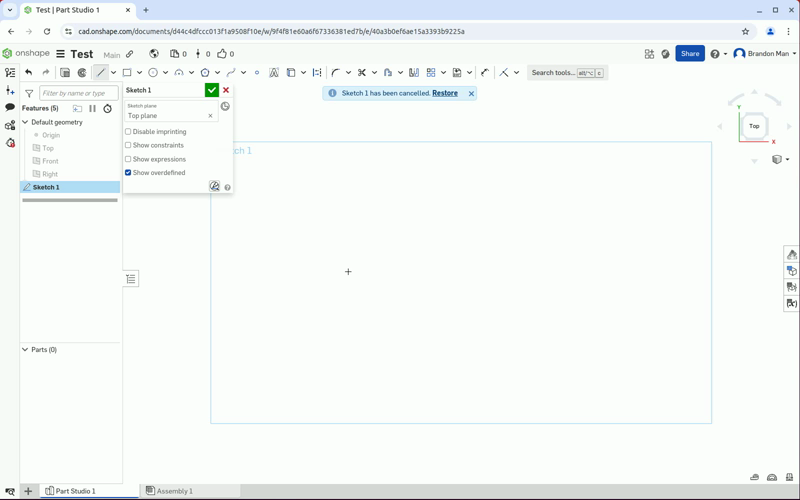
key_down(shift)
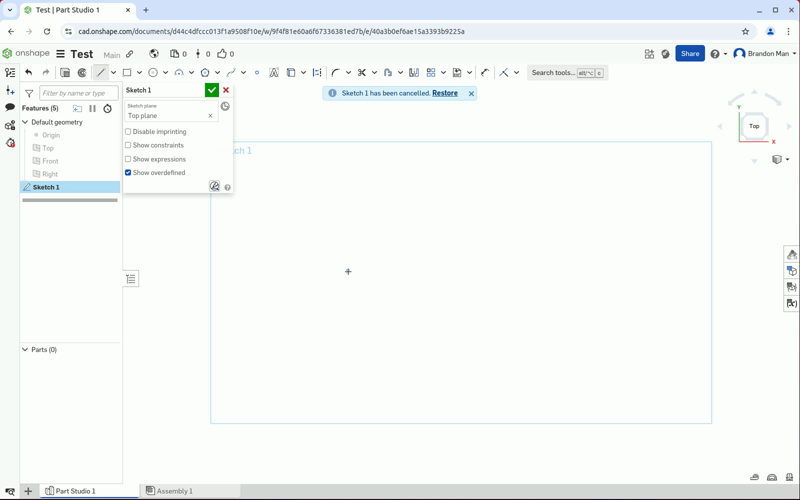
mouse_move(572, 271)
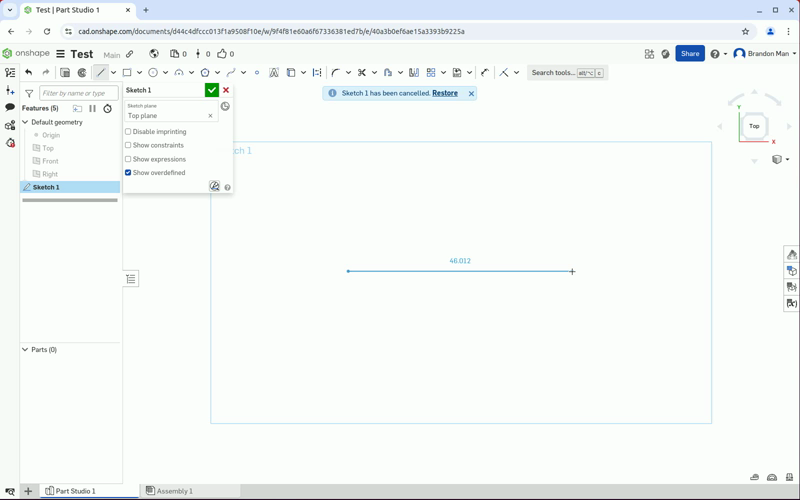
click(572, 271)
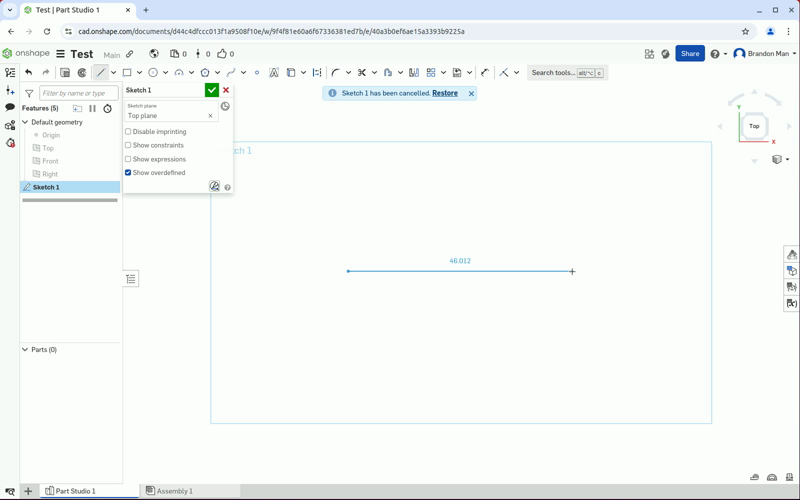
key_up(shift)
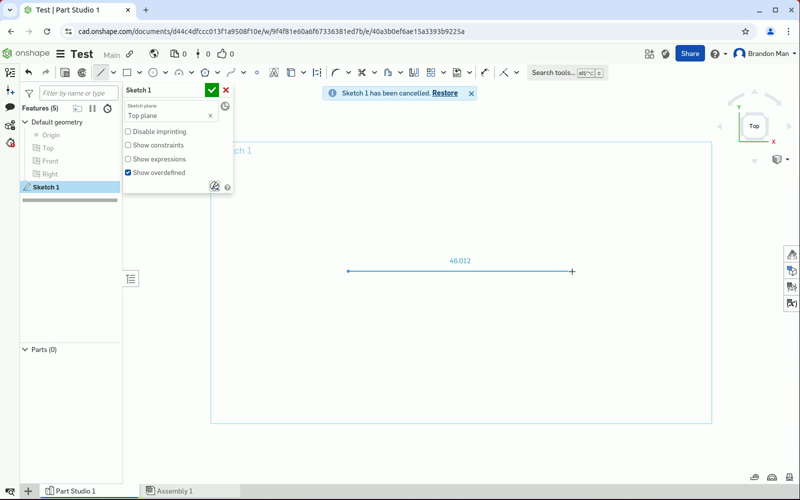
key_down(shift)
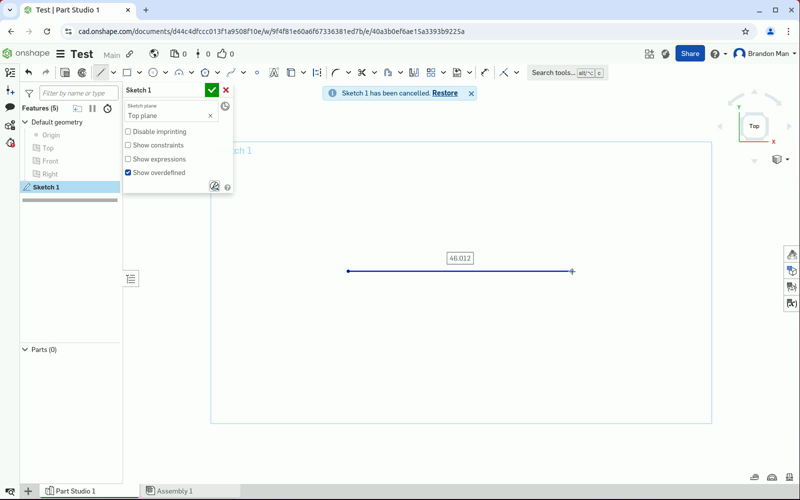
mouse_move(589, 271)
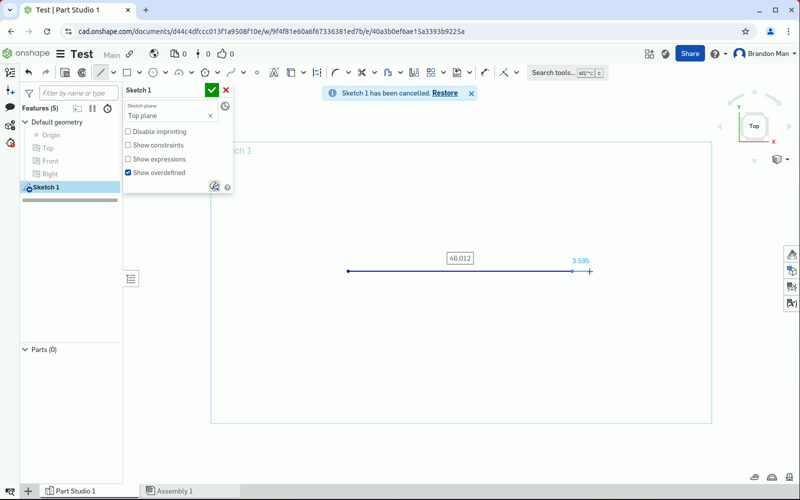
mouse_move(572, 247)
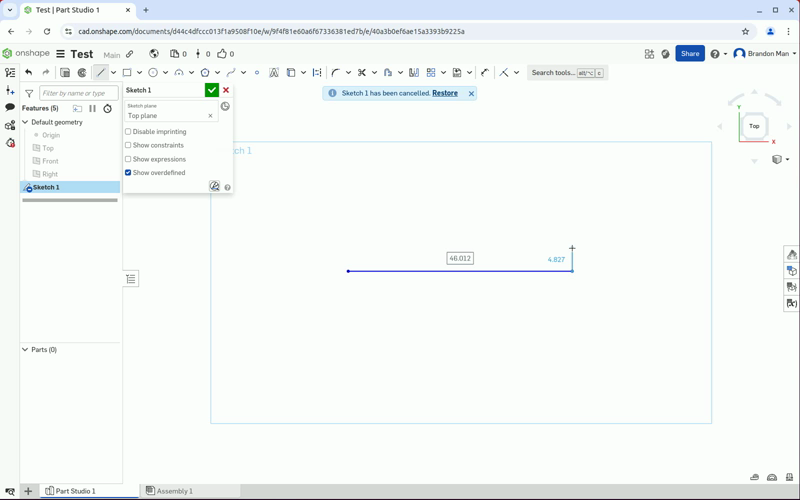
click(572, 247)
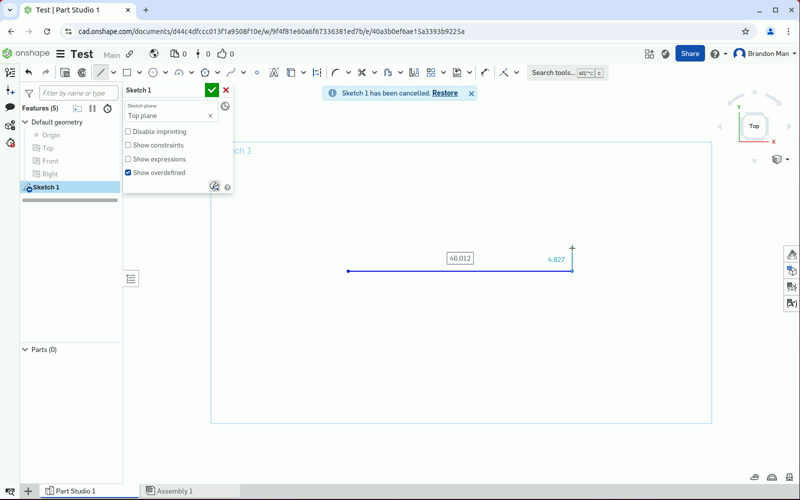
key_up(shift)
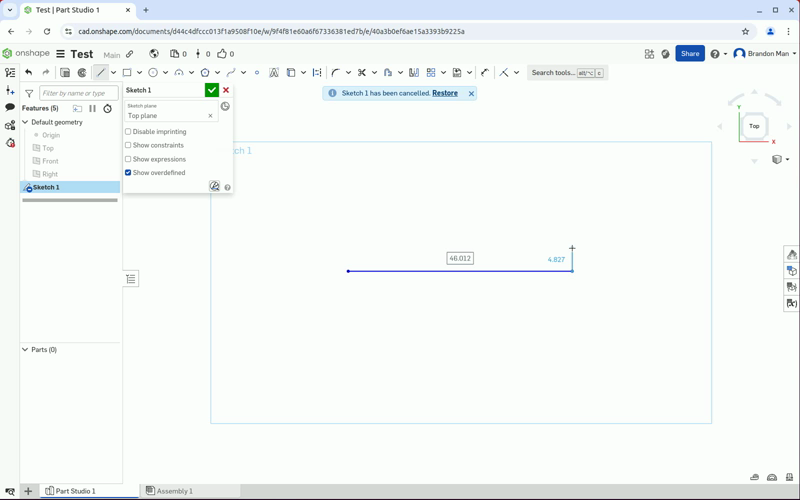
key_down(shift)
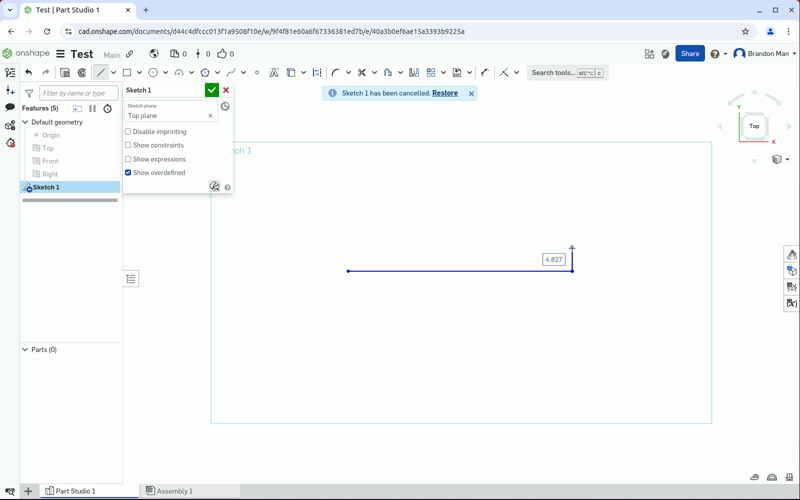
mouse_move(348, 247)
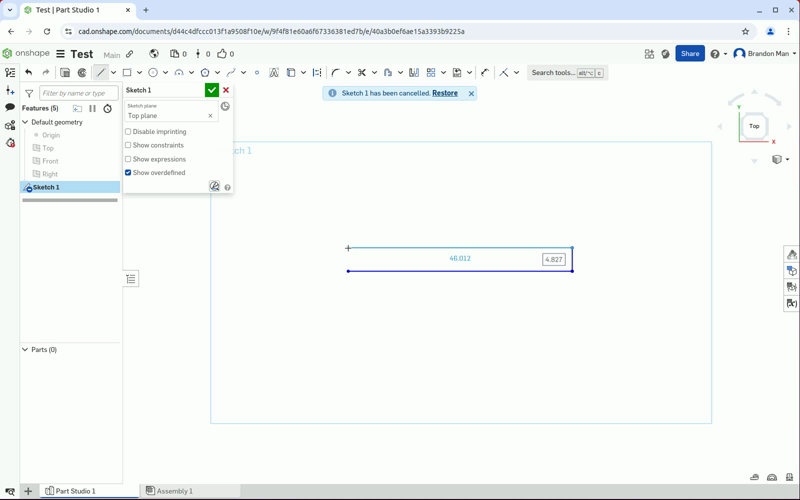
click(348, 247)
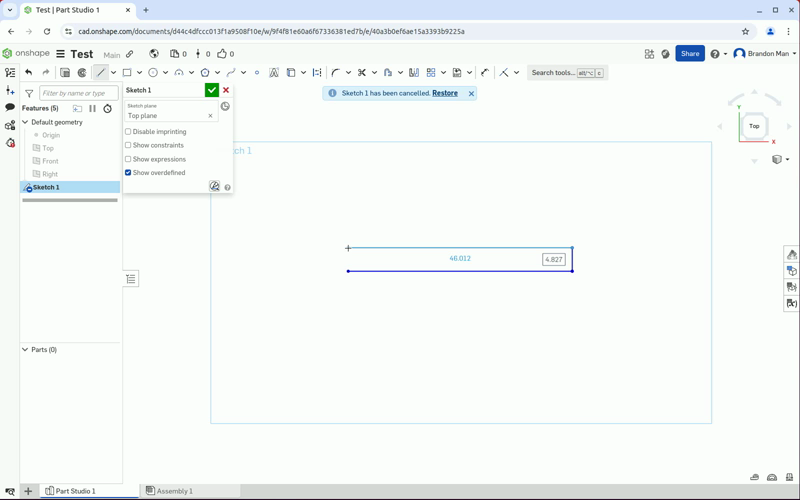
key_up(shift)
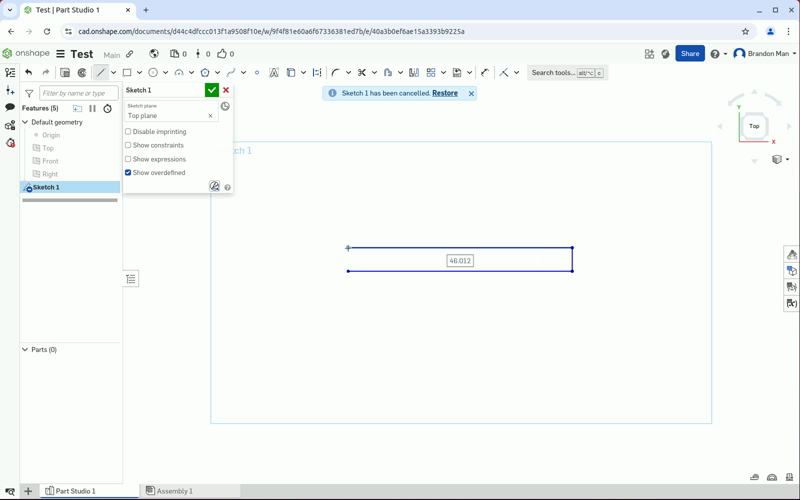
mouse_move(378, 247)
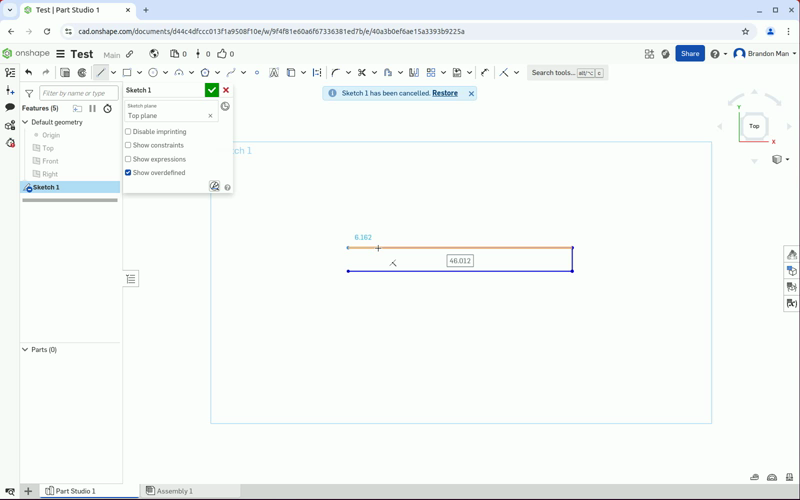
key_down(shift)
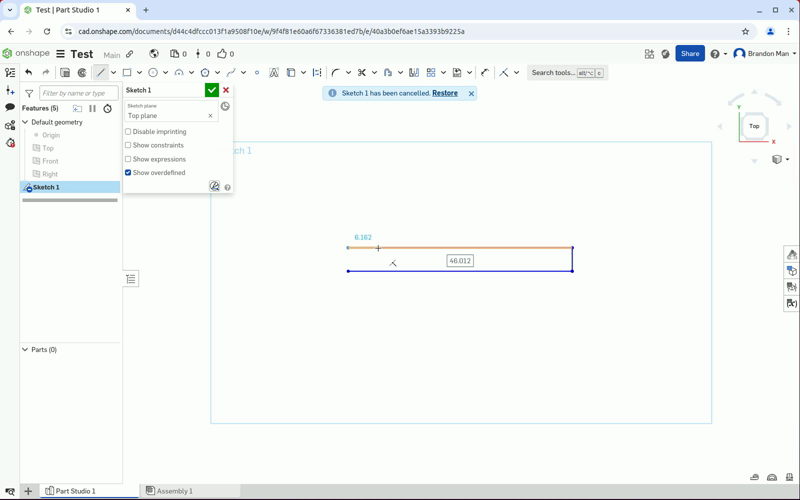
mouse_move(348, 271)
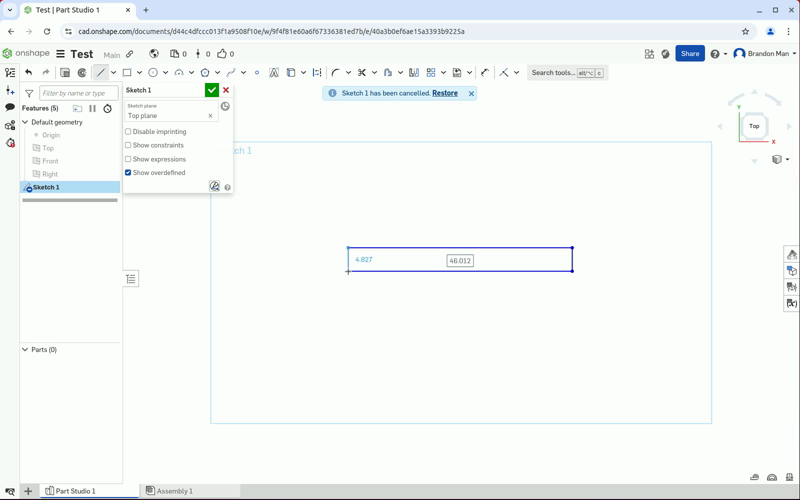
key_up(shift)
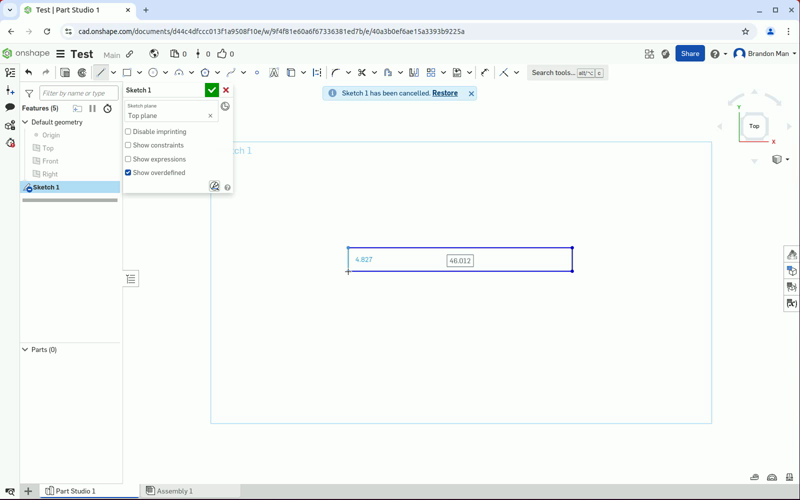
click(348, 271)
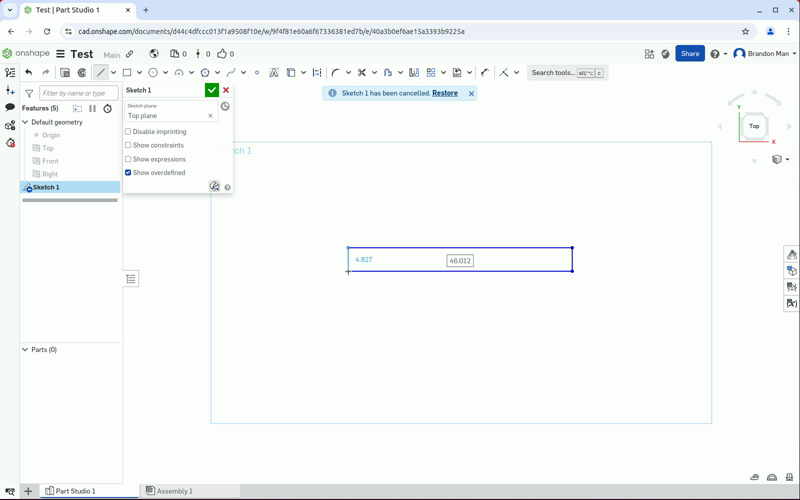
key(esc)
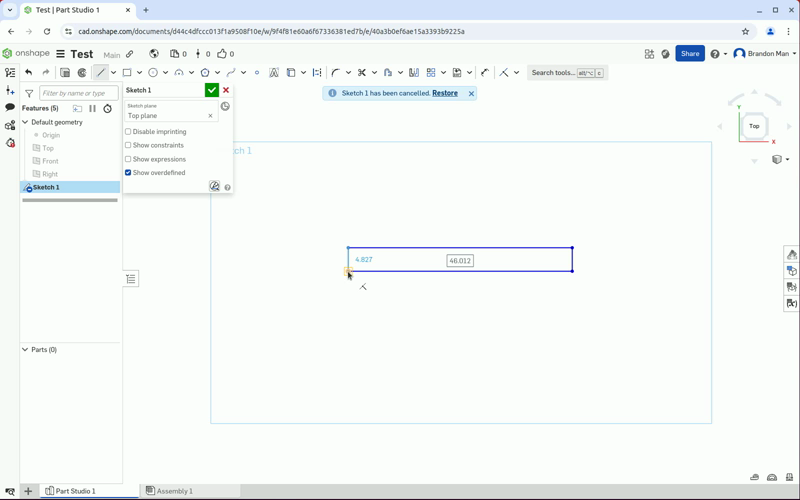
mouse_move(352, 257)
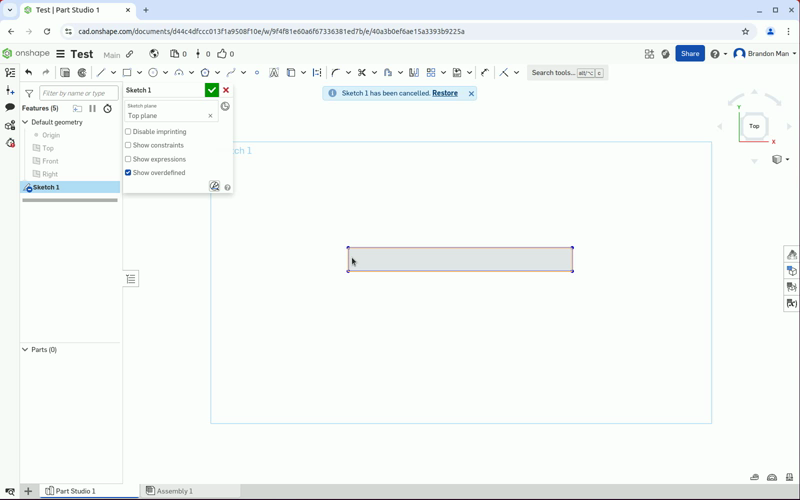
click(352, 257)
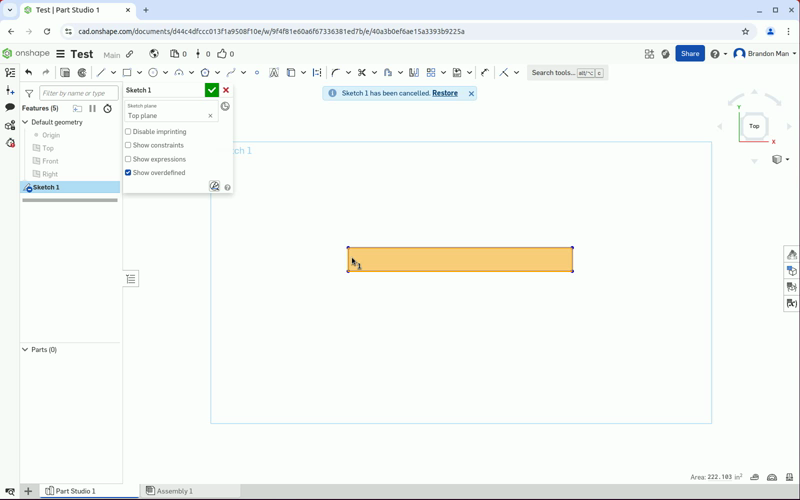
mouse_move(73, 352)
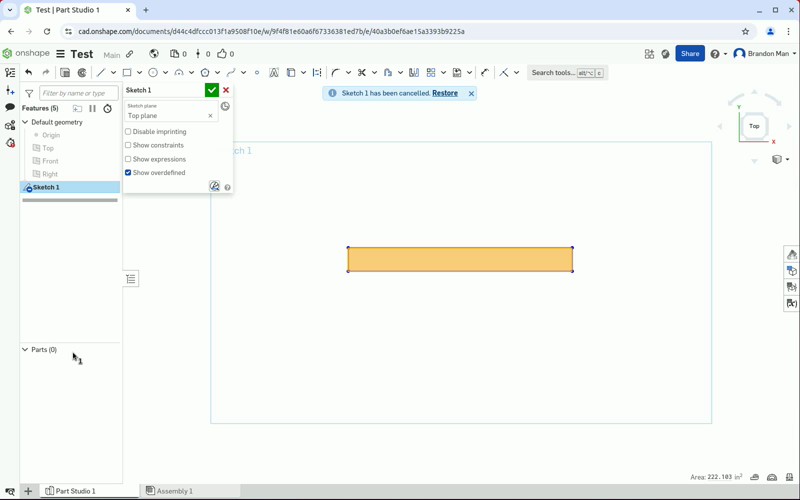
key(shift+y)
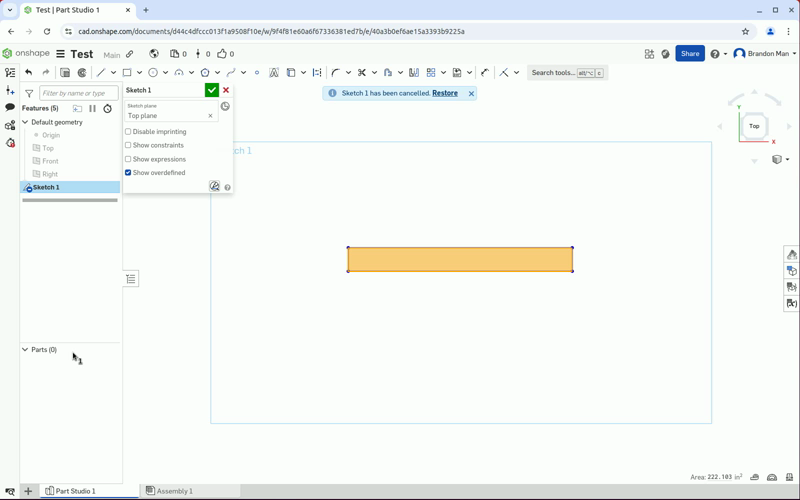
key(shift+e)
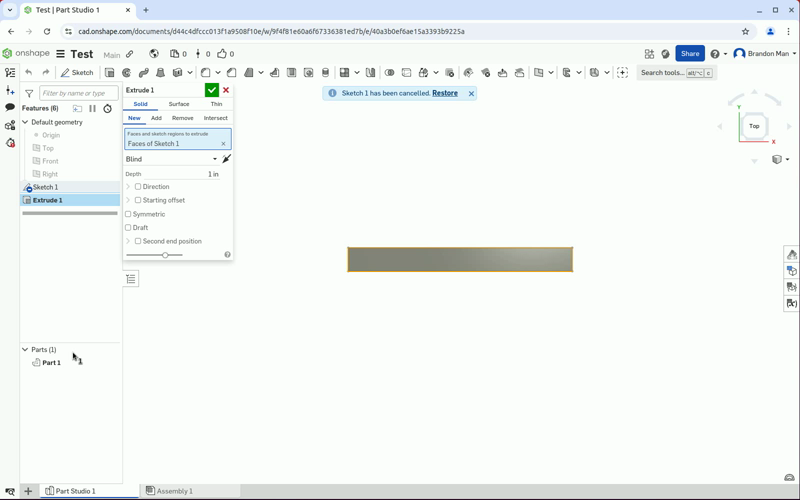
mouse_move(143, 106)
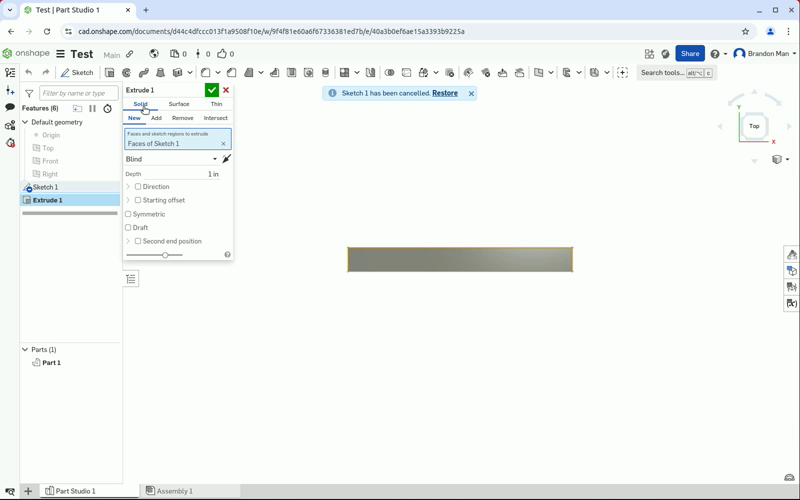
click(143, 106)
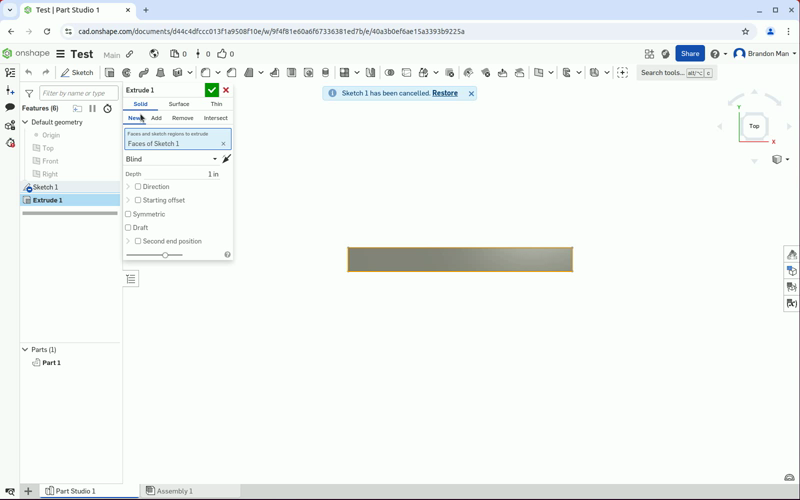
mouse_move(137, 120)
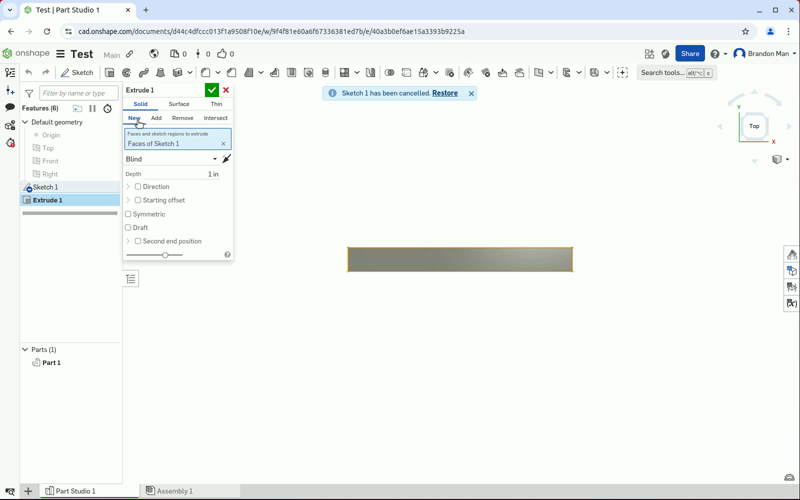
click(137, 120)
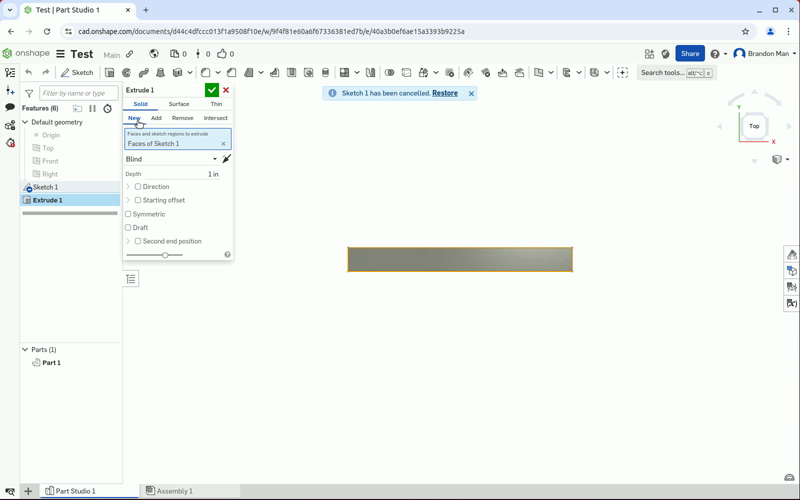
key(tab, 4)
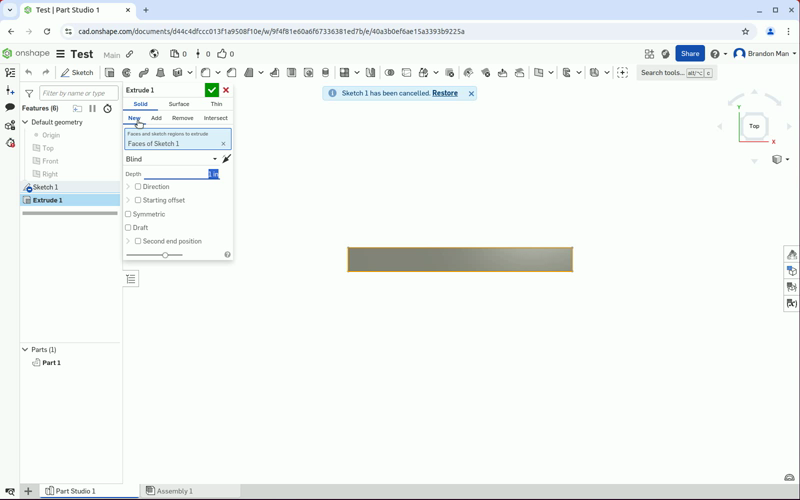
text(13.961)
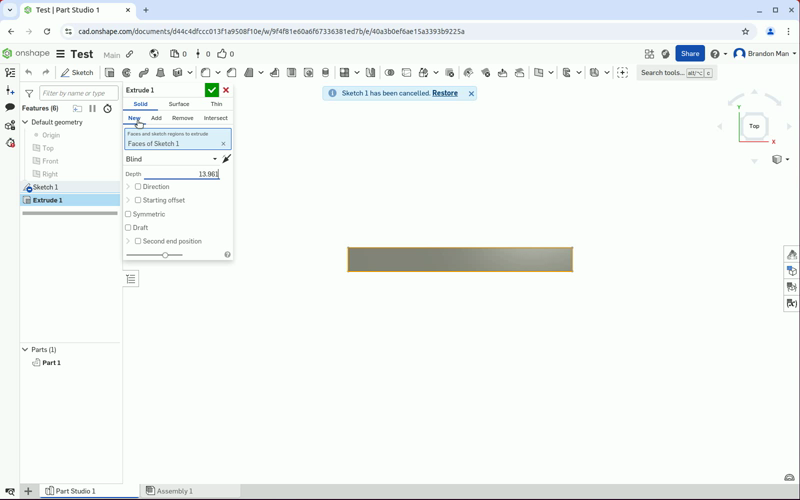
key(enter)
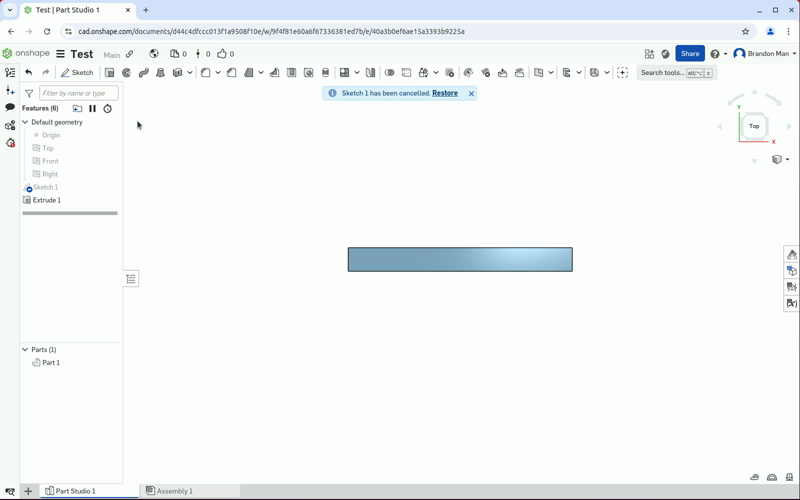
key(shift+h)
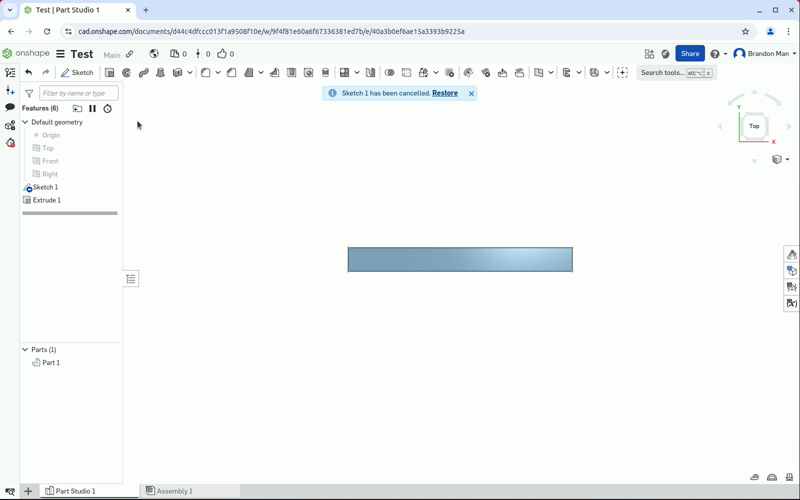
key(shift+h)
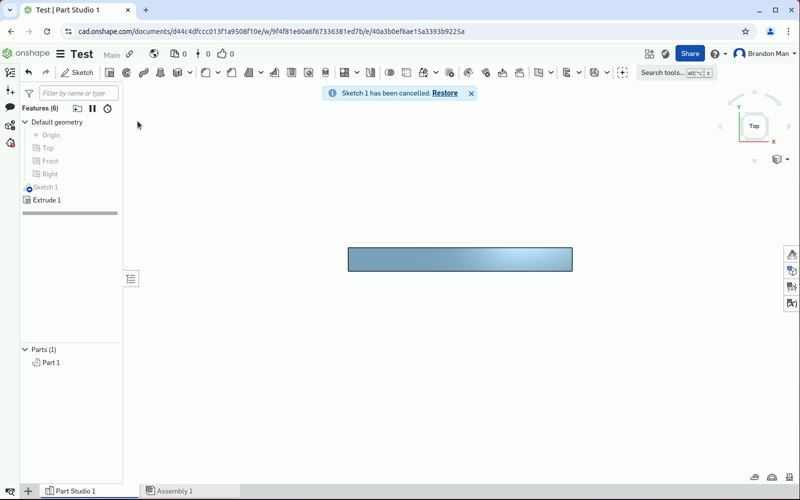
mouse_move(73, 189)
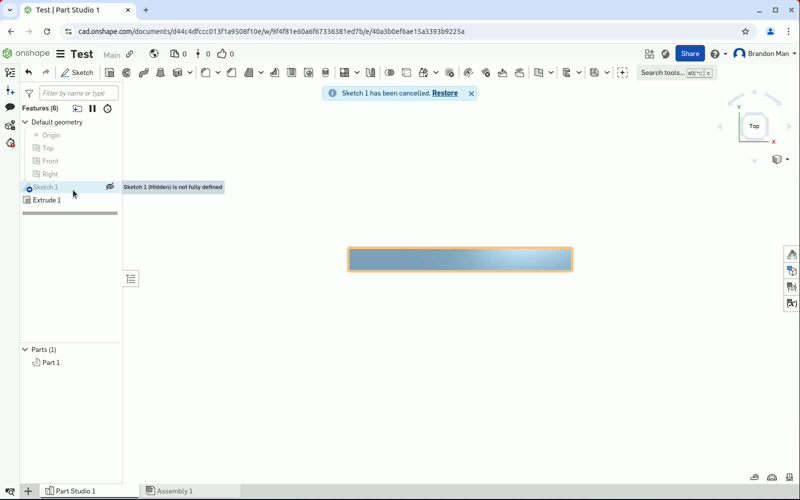
click(73, 189)
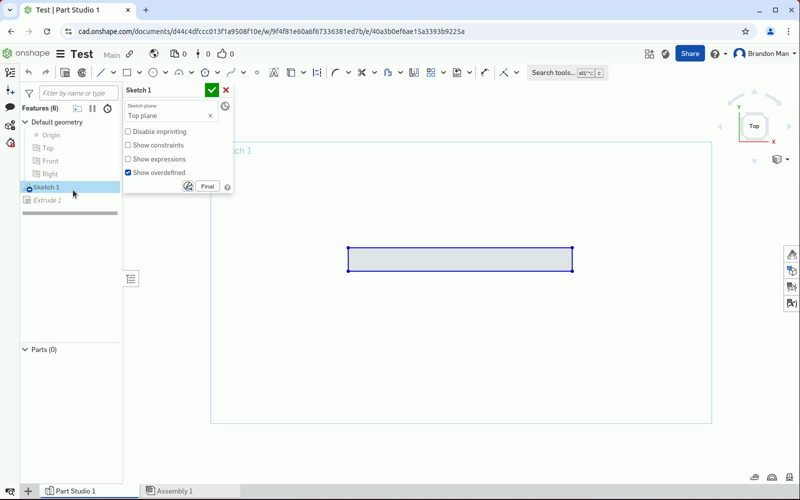
mouse_move(229, 92)
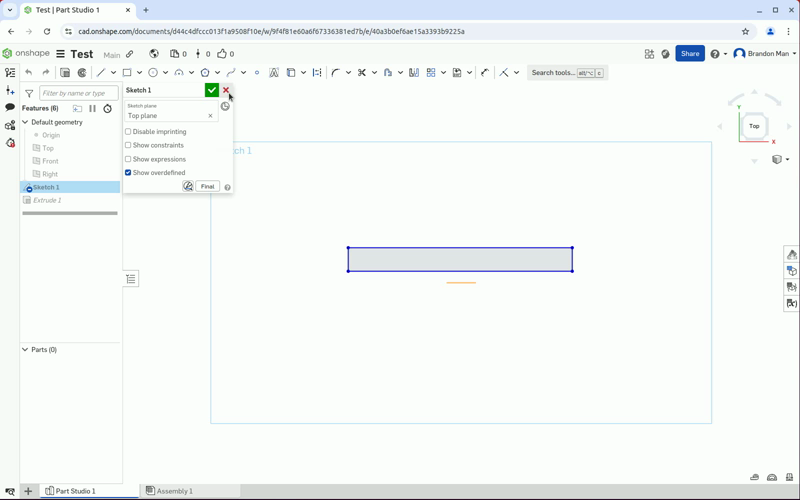
click(229, 92)
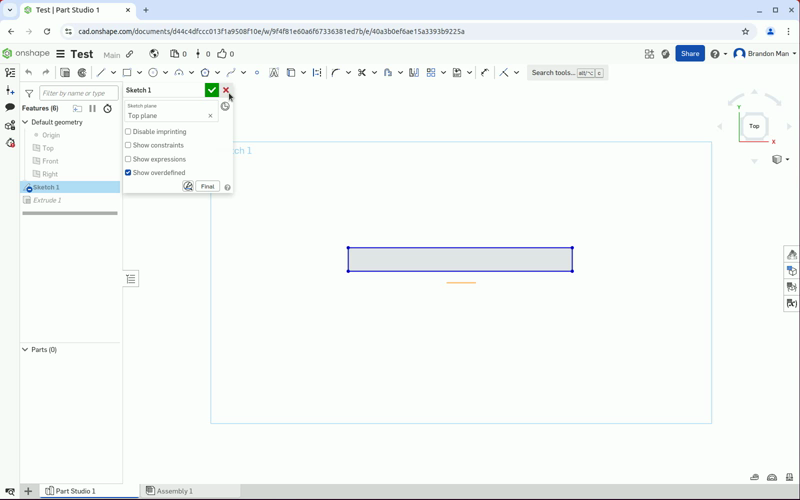
key(shift+s)
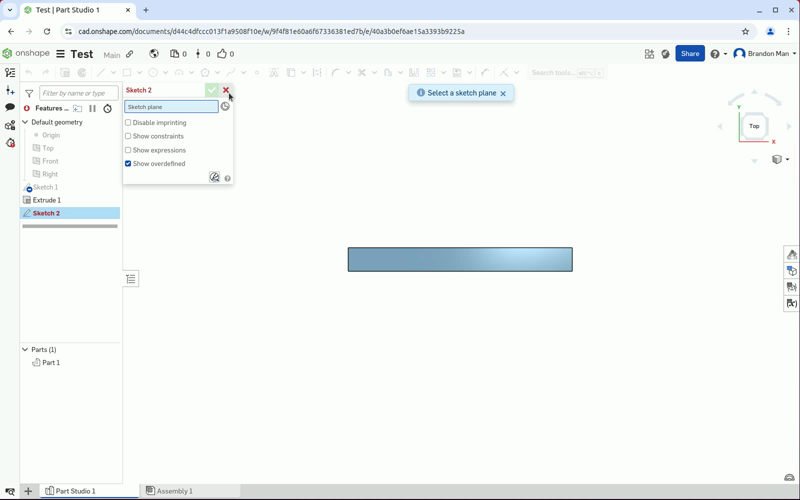
mouse_move(73, 150)
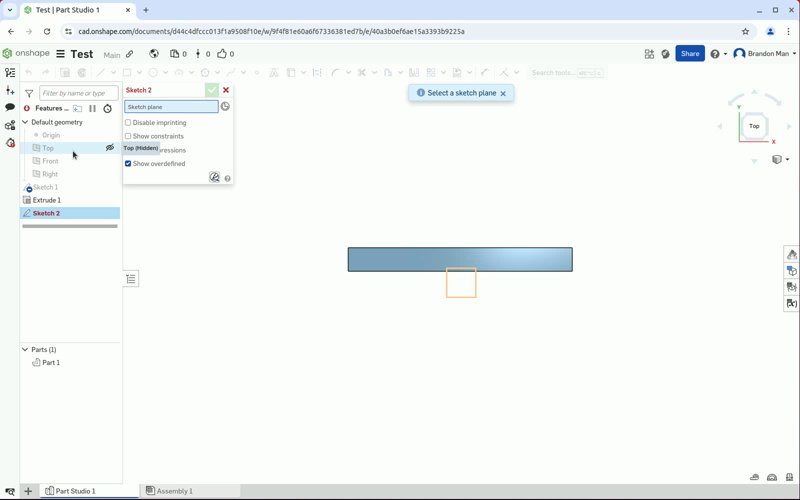
click(73, 150)
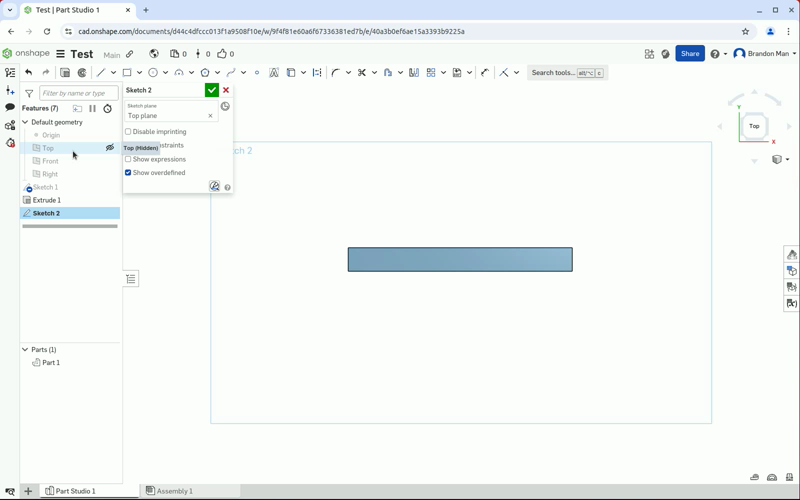
mouse_move(73, 352)
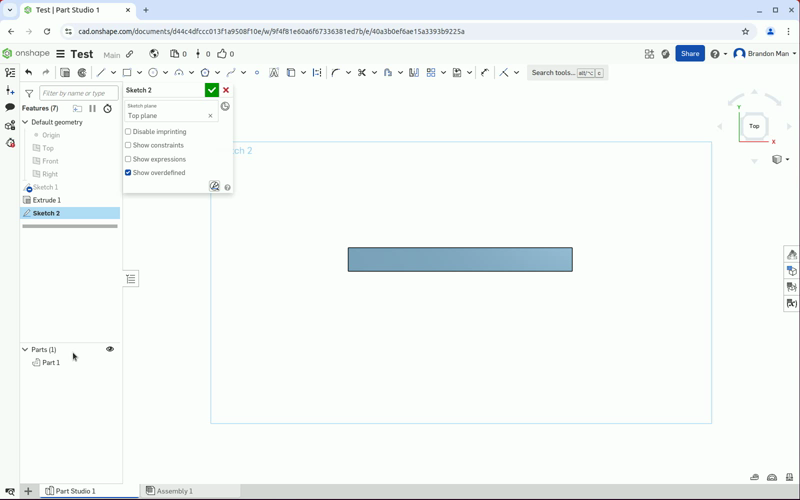
key(y)
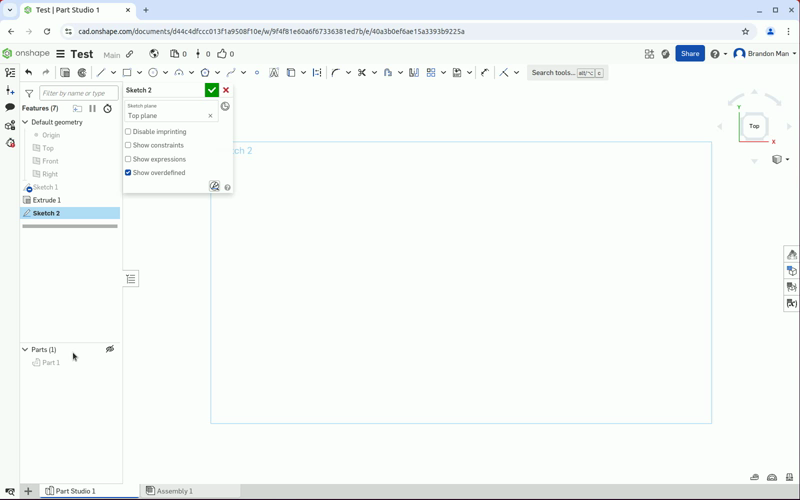
key(l)
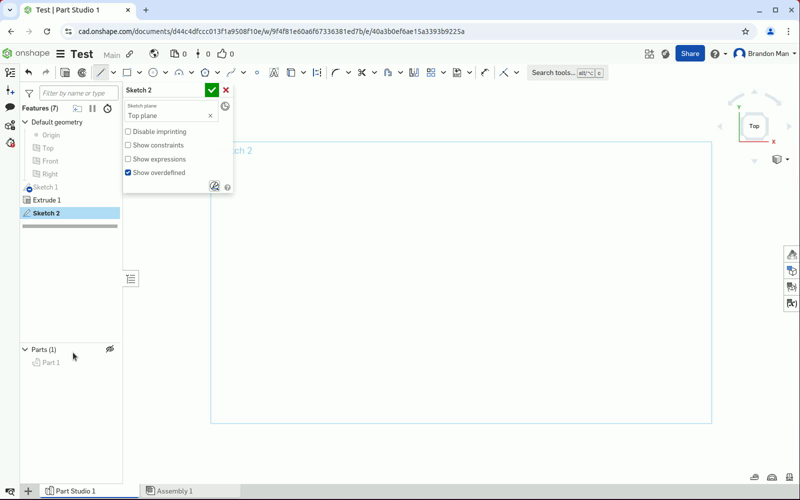
key_down(shift)
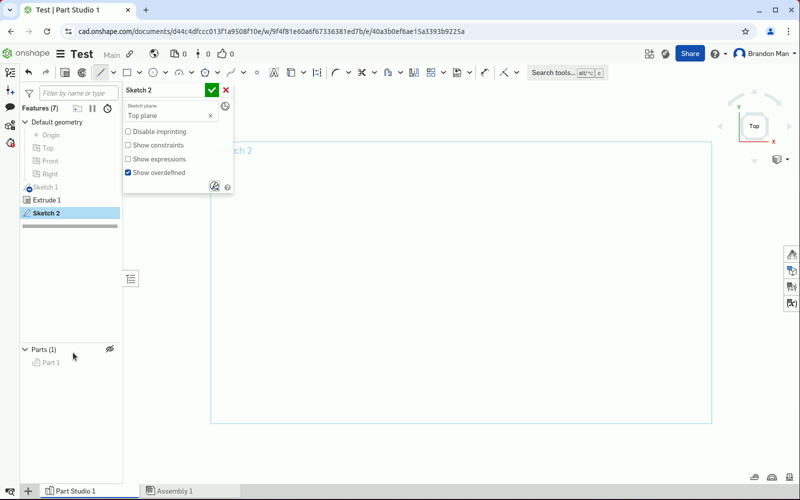
mouse_move(348, 316)
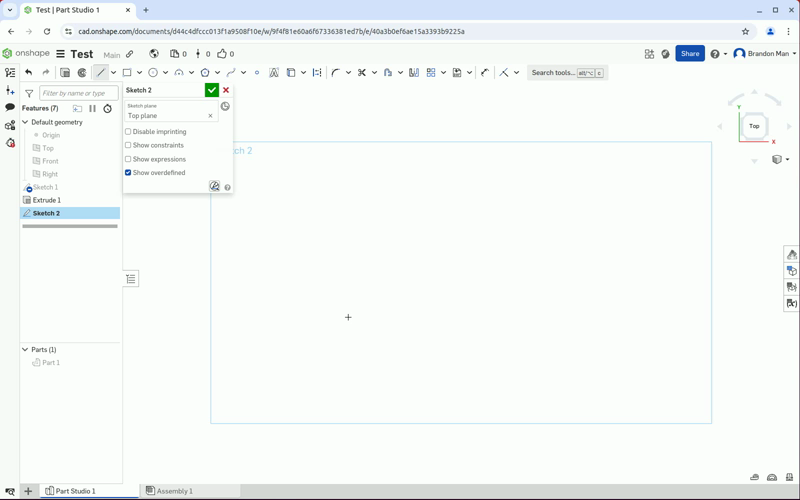
click(348, 316)
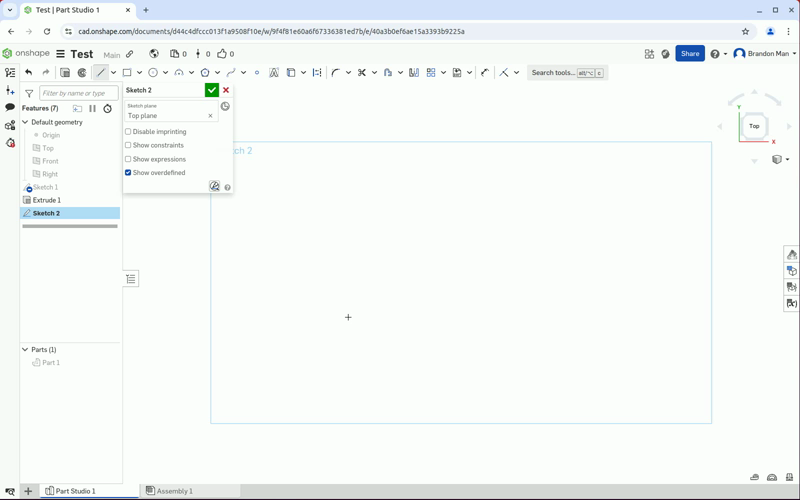
key_up(shift)
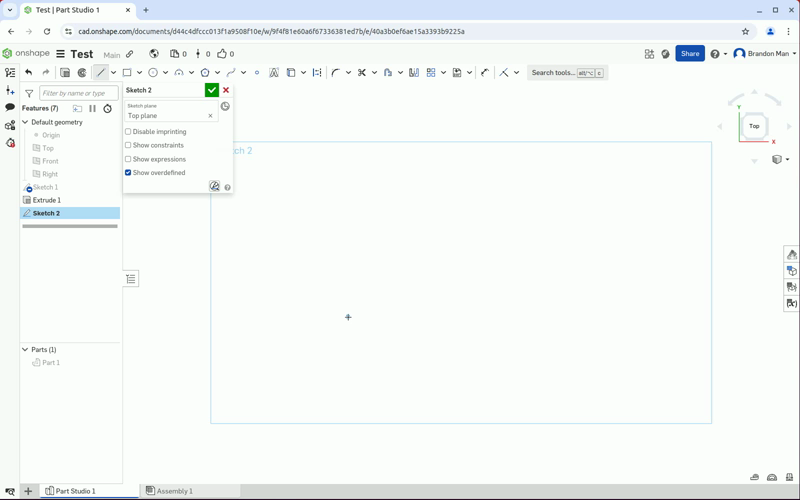
key_down(shift)
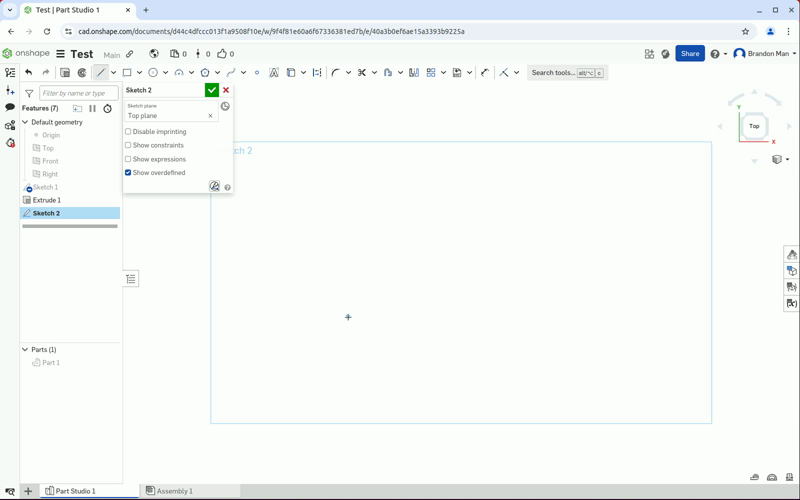
mouse_move(572, 316)
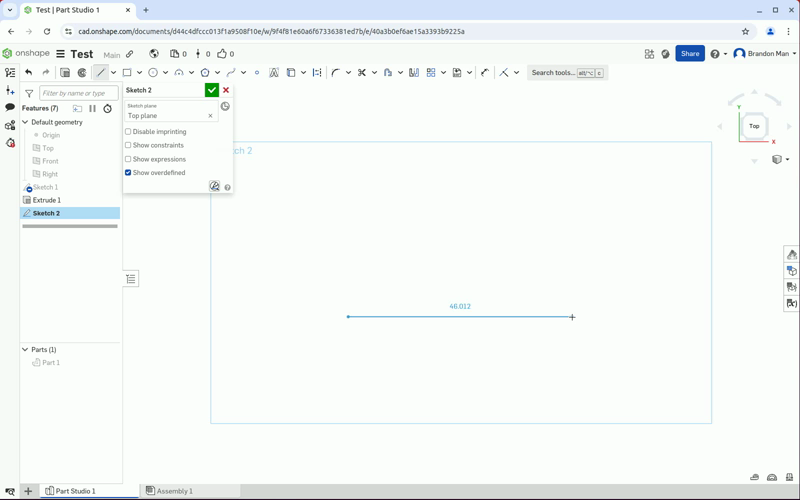
click(572, 316)
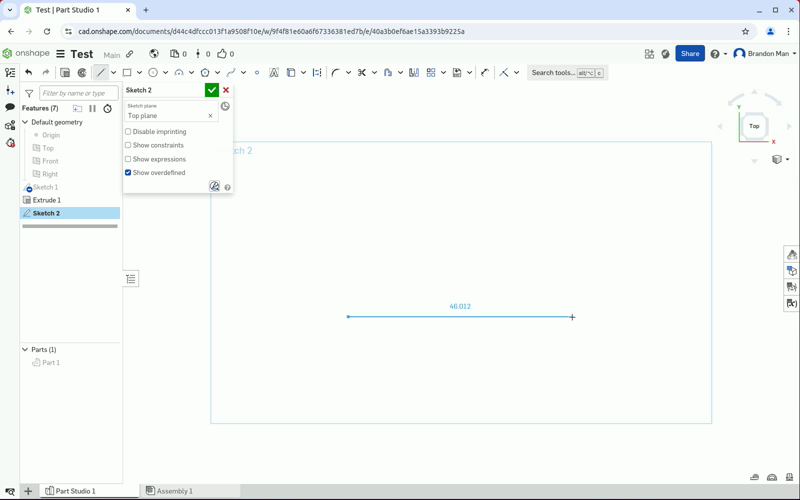
key_up(shift)
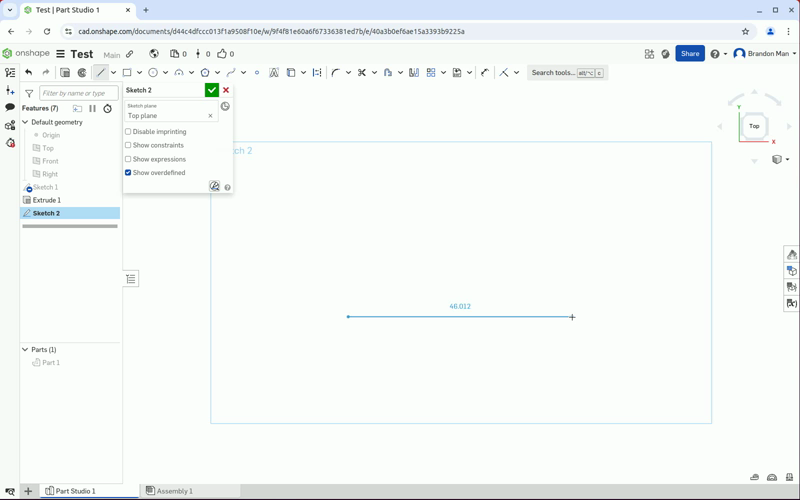
key_down(shift)
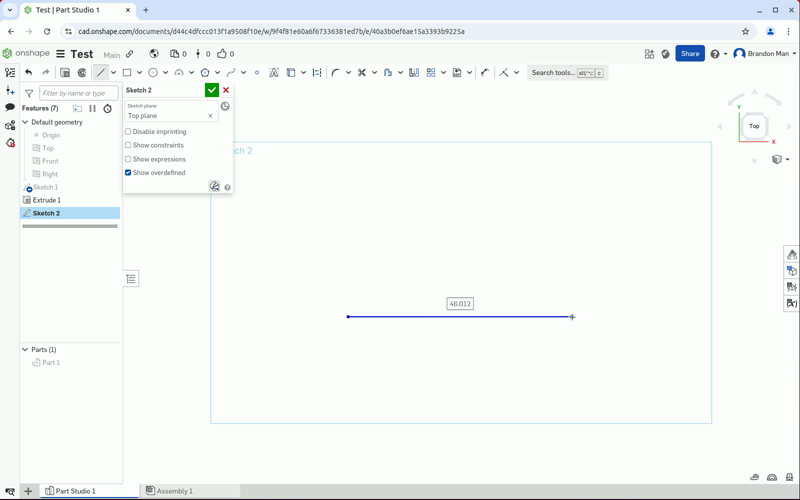
mouse_move(589, 316)
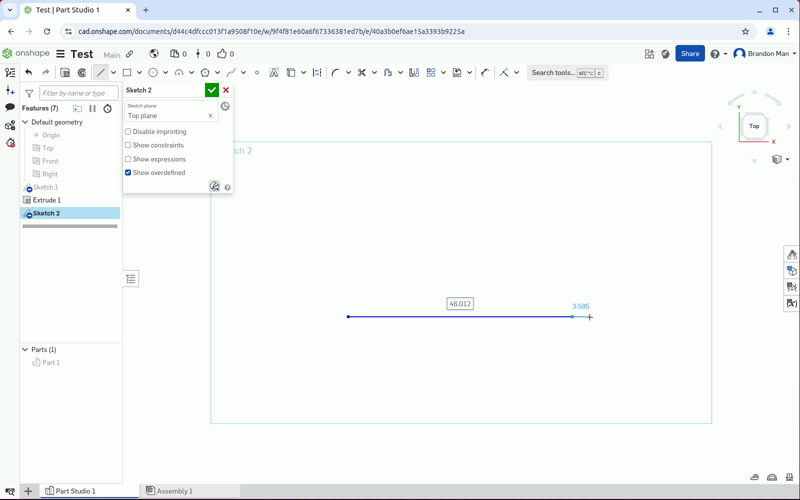
mouse_move(572, 293)
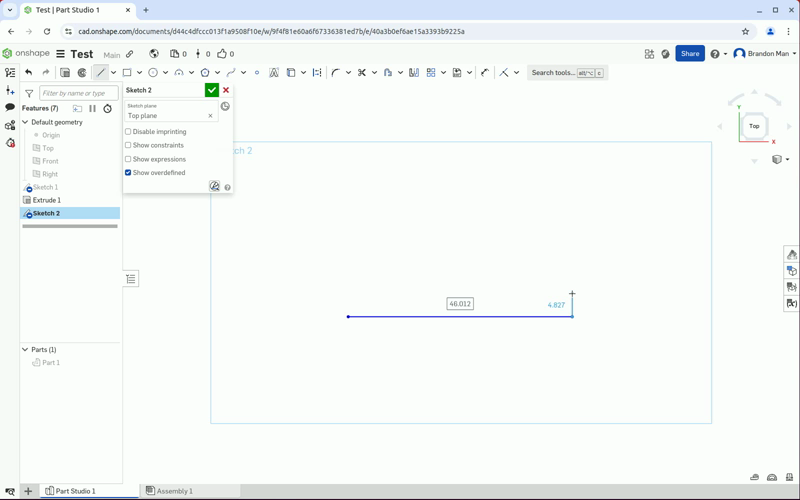
click(572, 293)
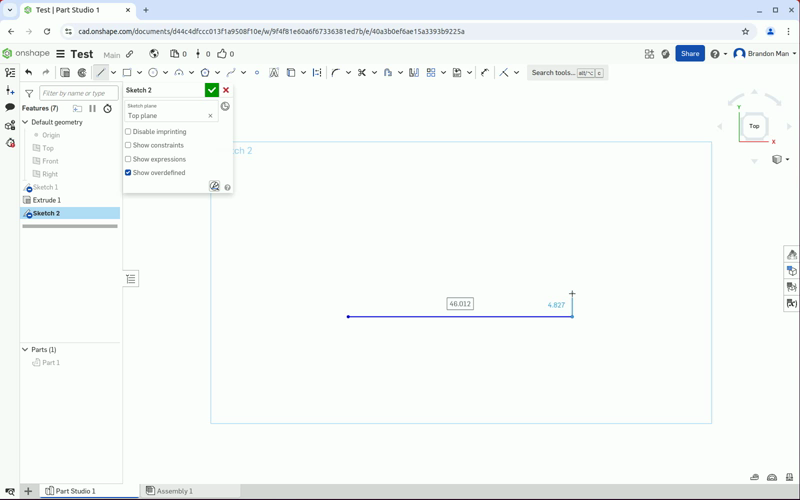
key_up(shift)
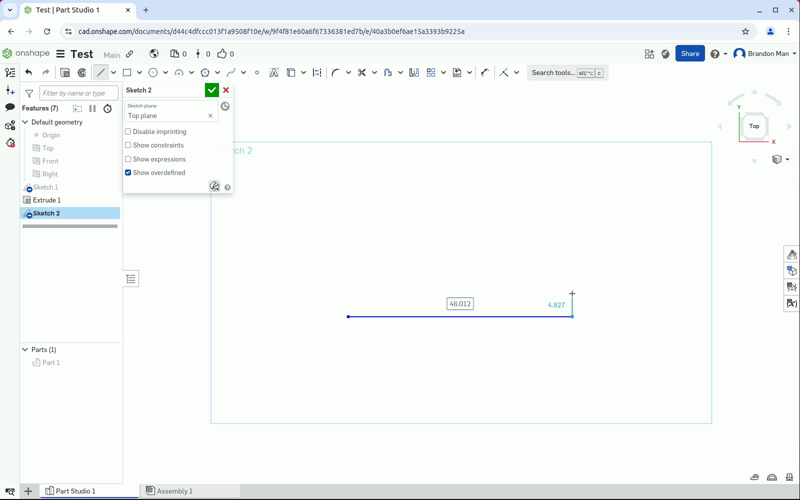
key_down(shift)
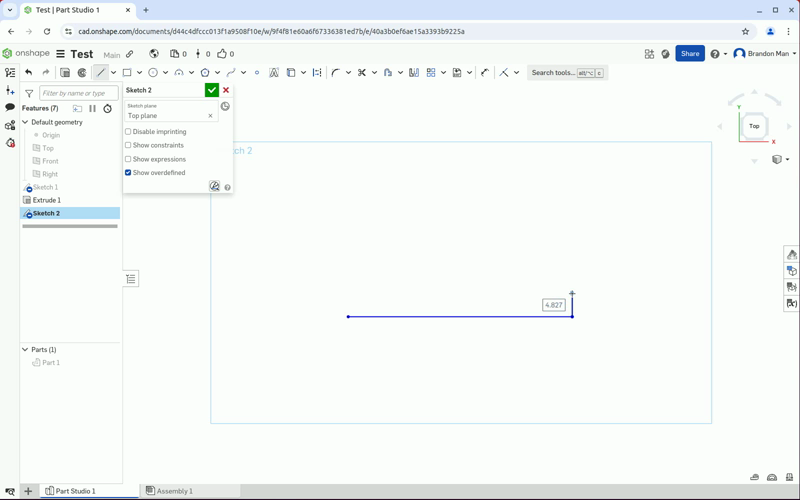
mouse_move(348, 293)
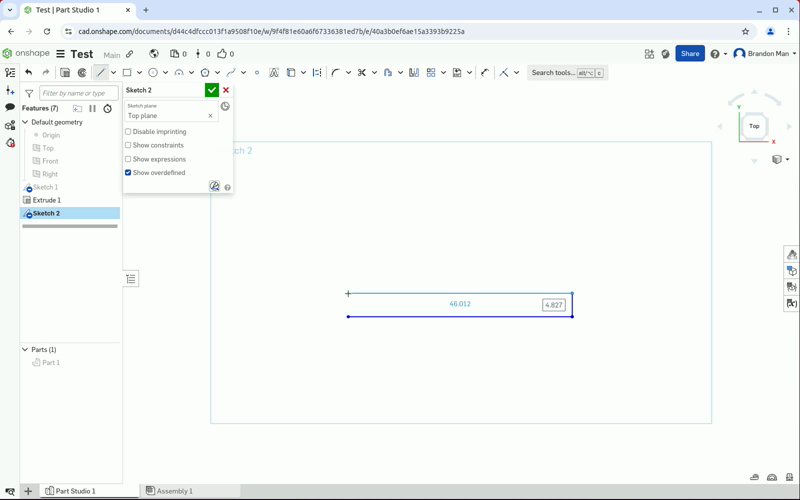
click(348, 293)
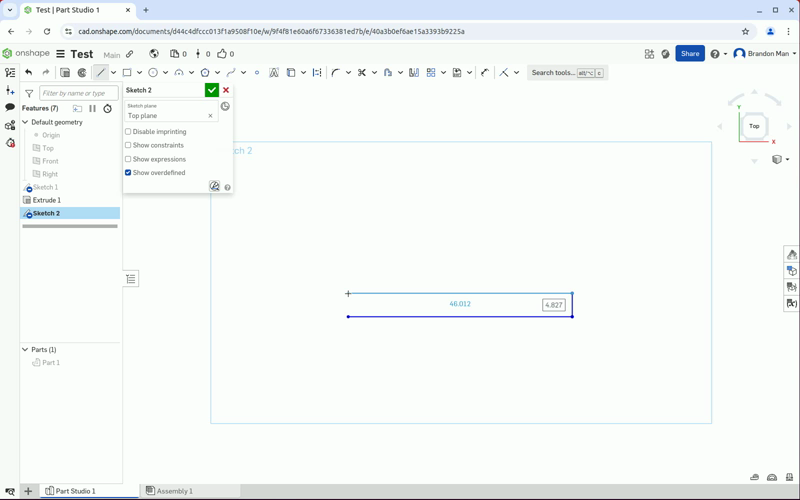
key_up(shift)
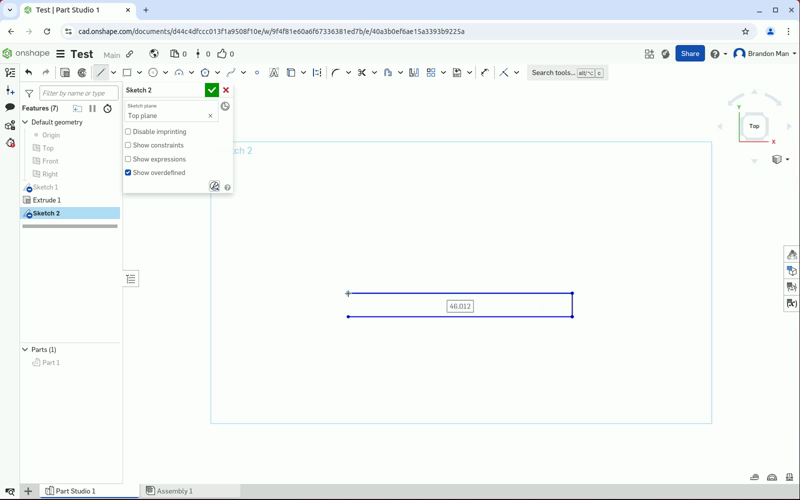
mouse_move(378, 293)
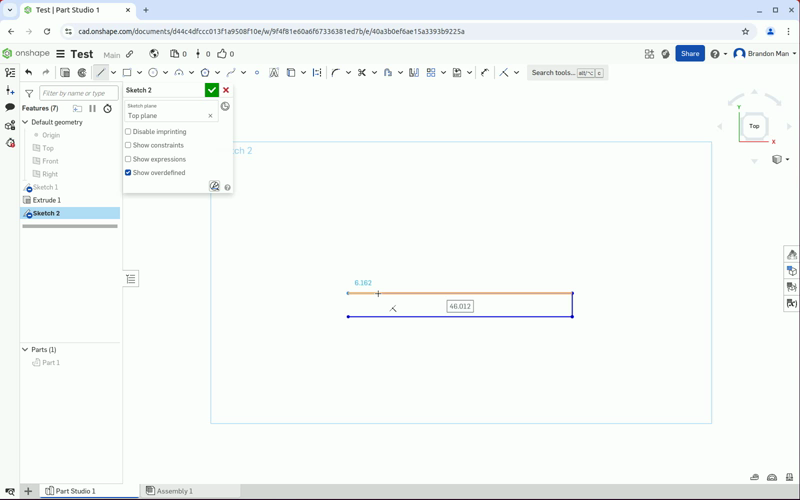
key_down(shift)
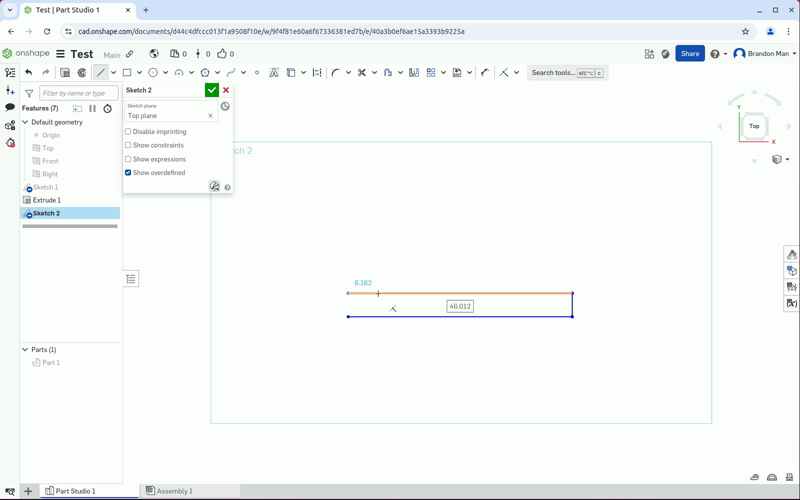
mouse_move(348, 316)
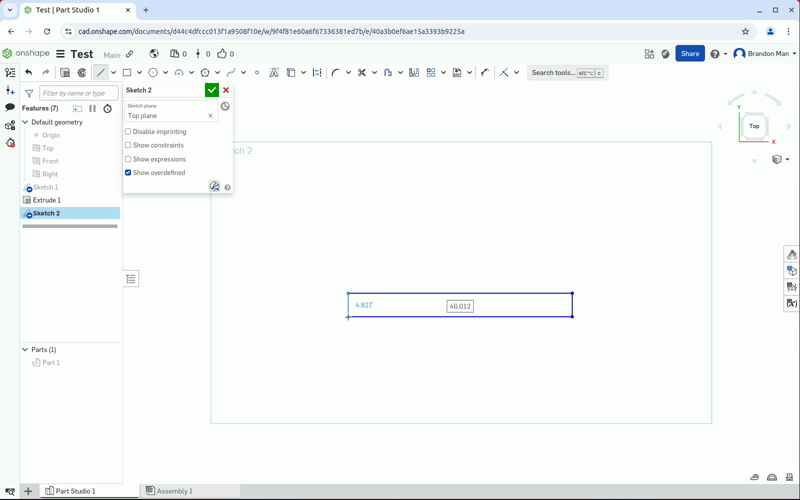
key_up(shift)
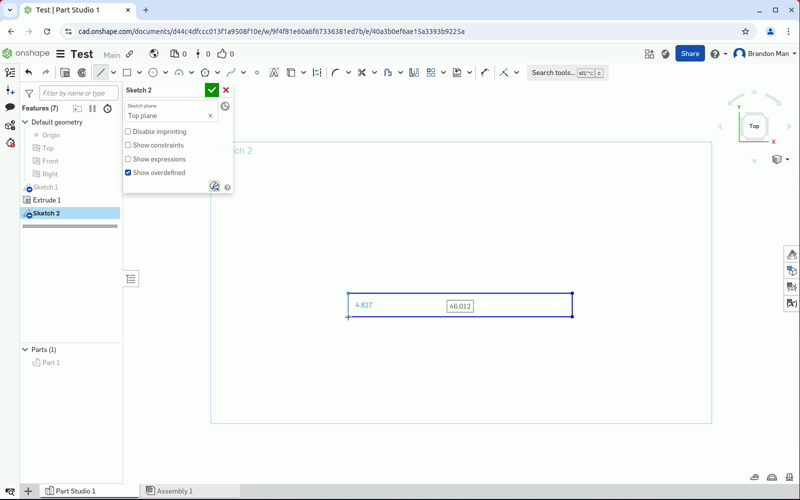
click(348, 316)
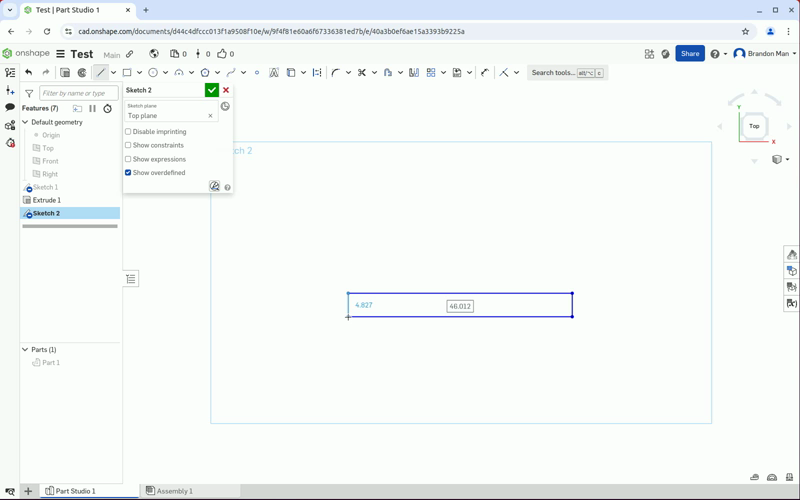
key(esc)
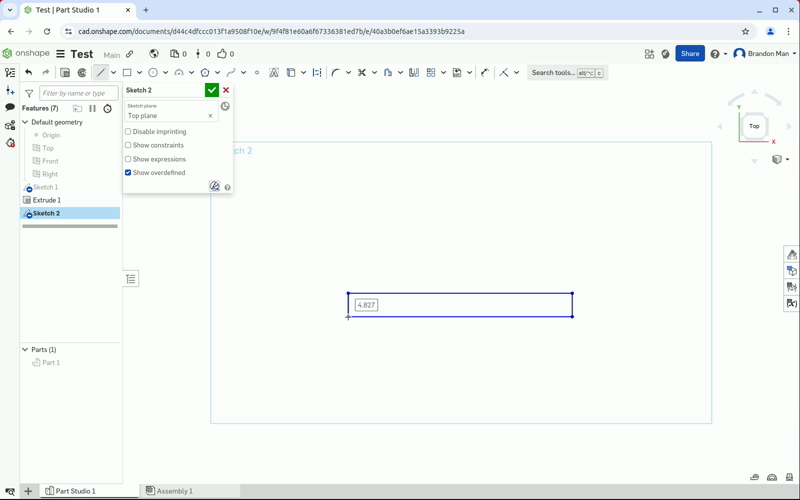
mouse_move(413, 304)
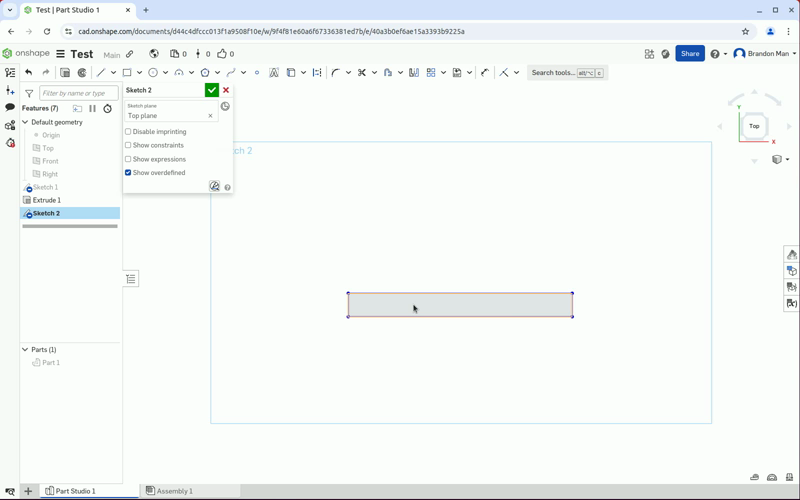
click(413, 304)
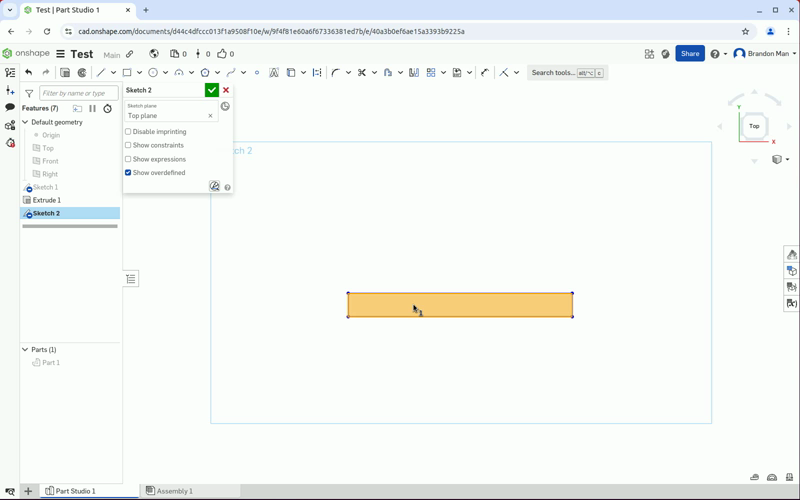
mouse_move(73, 352)
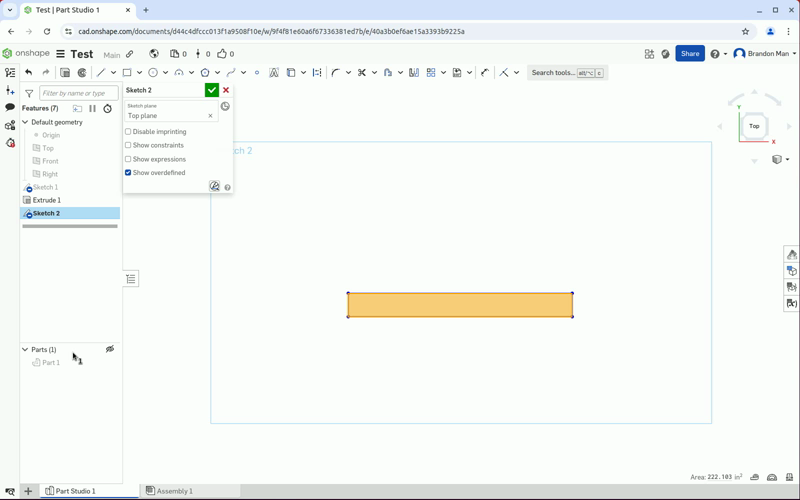
key(shift+y)
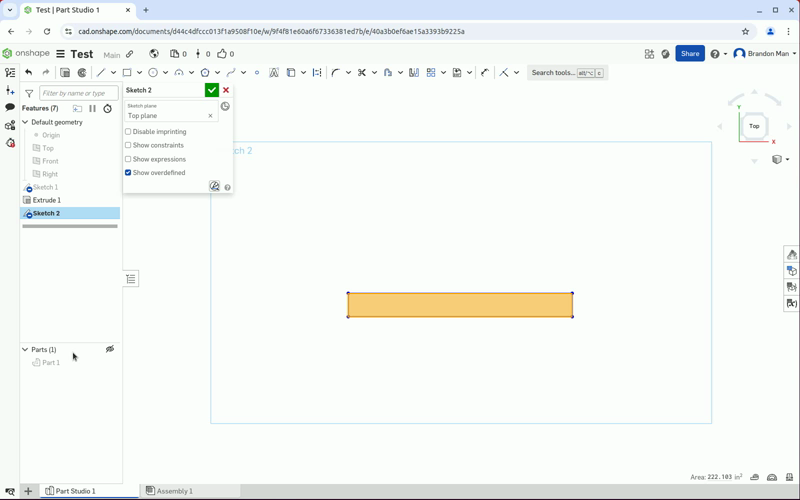
key(shift+e)
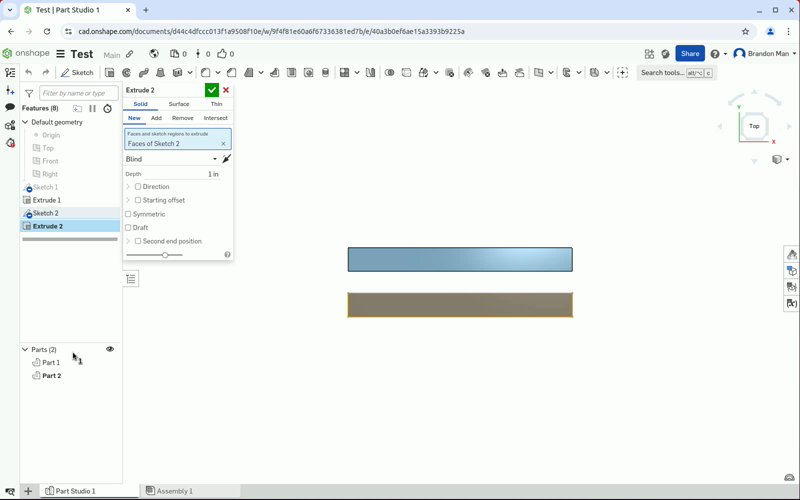
mouse_move(143, 106)
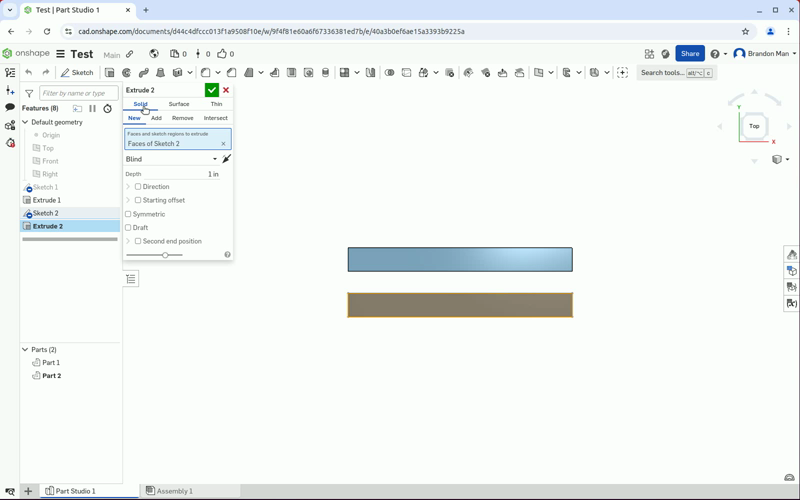
click(143, 106)
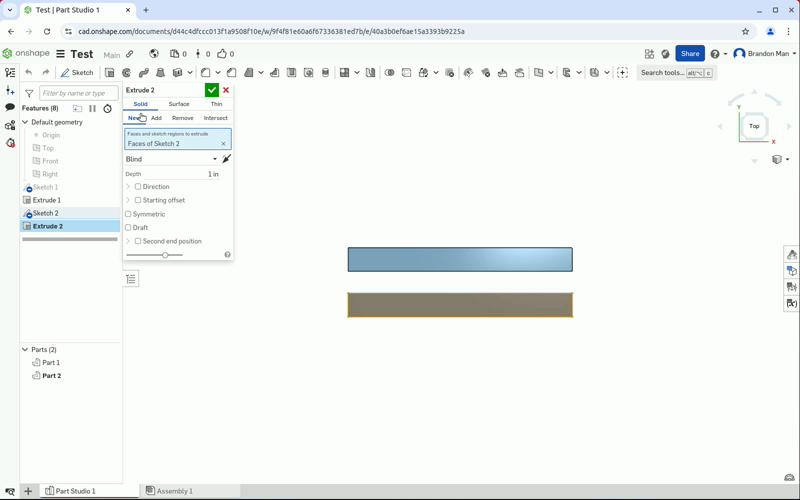
mouse_move(137, 120)
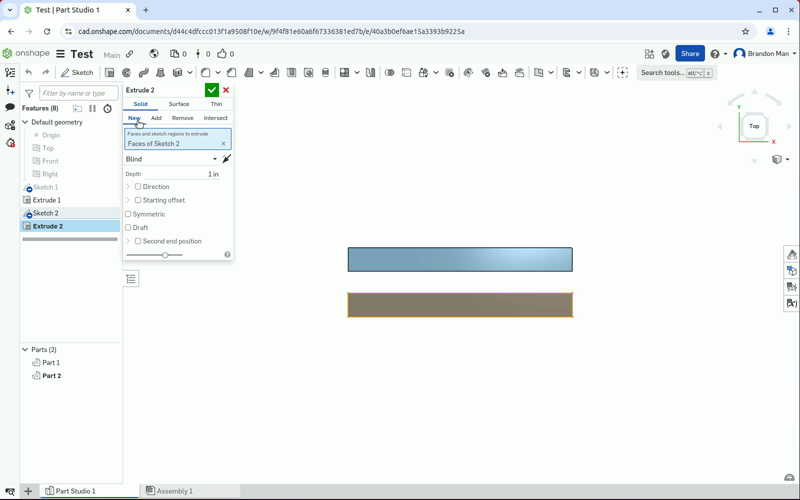
click(137, 120)
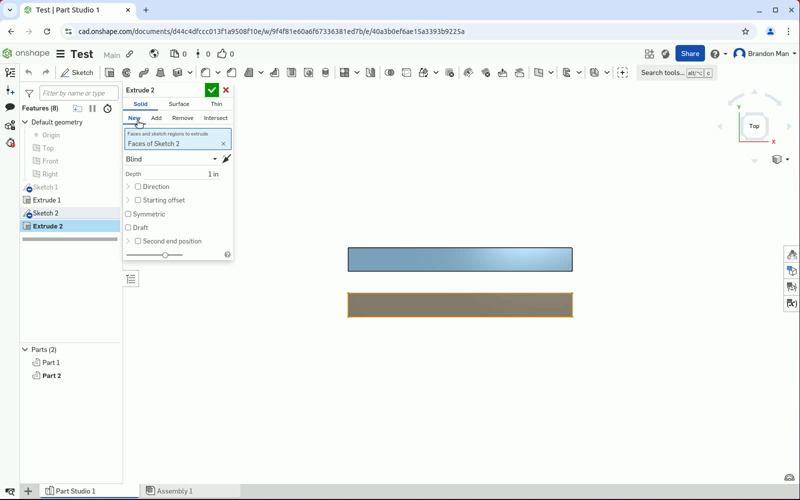
key(tab, 4)
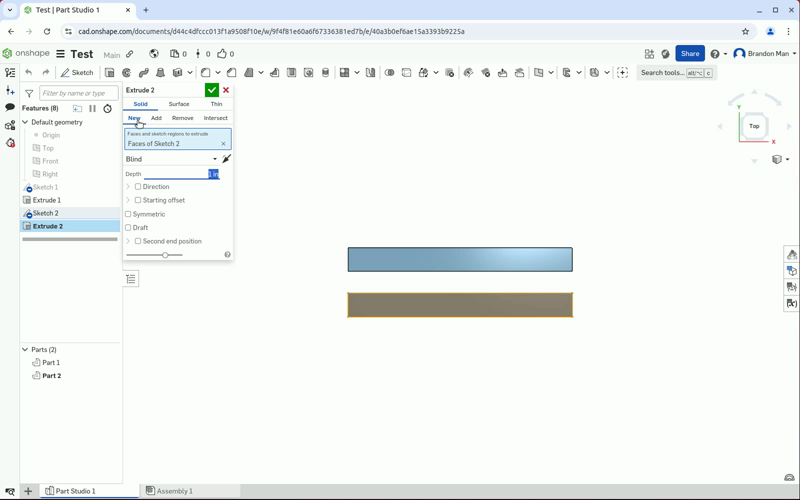
text(13.961)
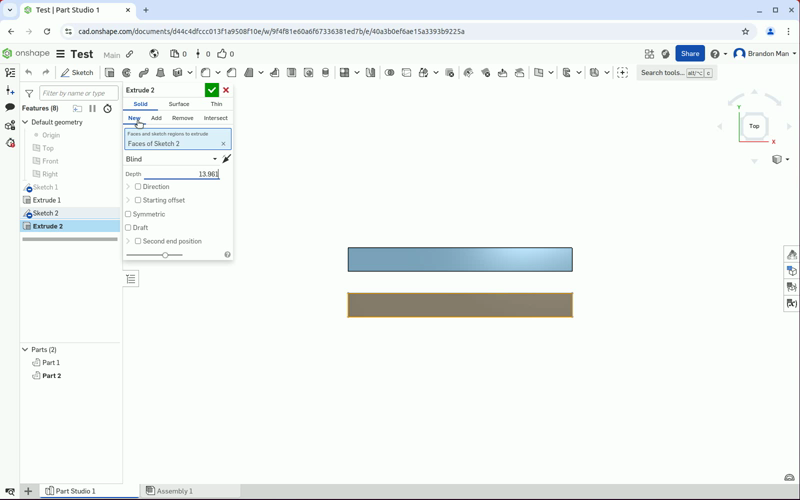
key(enter)
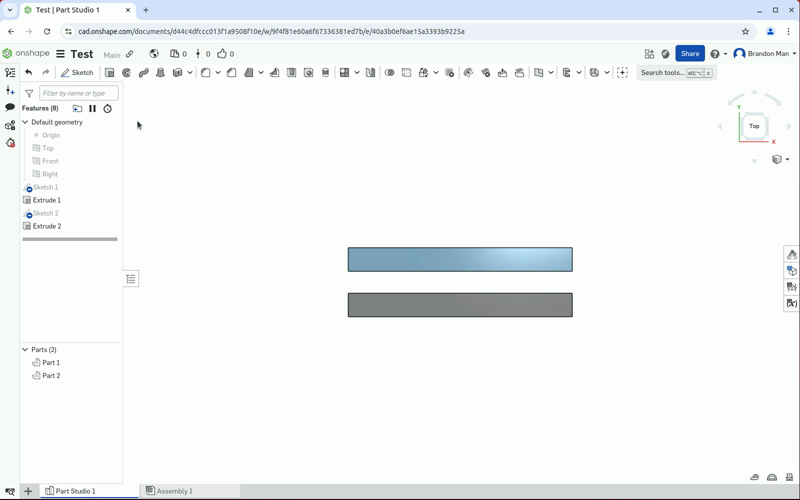
key(shift+h)
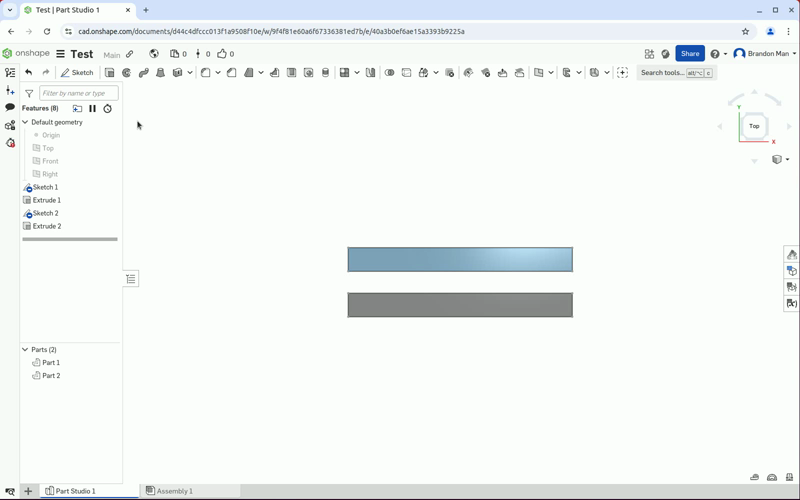
key(shift+h)
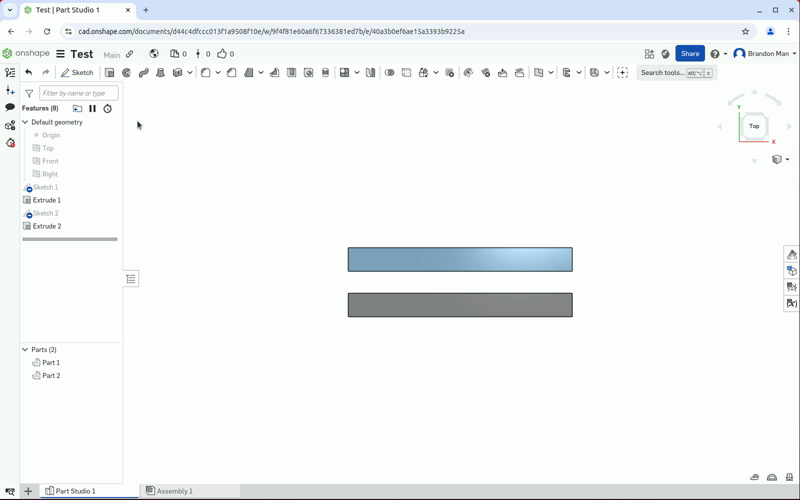
mouse_move(73, 189)
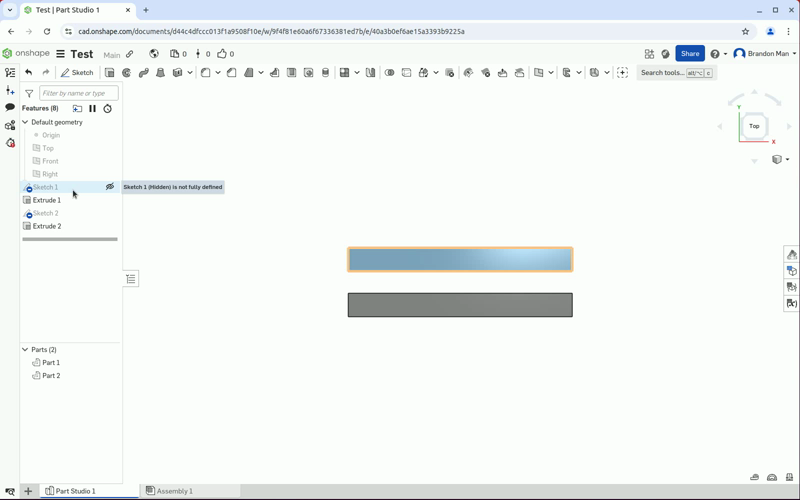
click(73, 189)
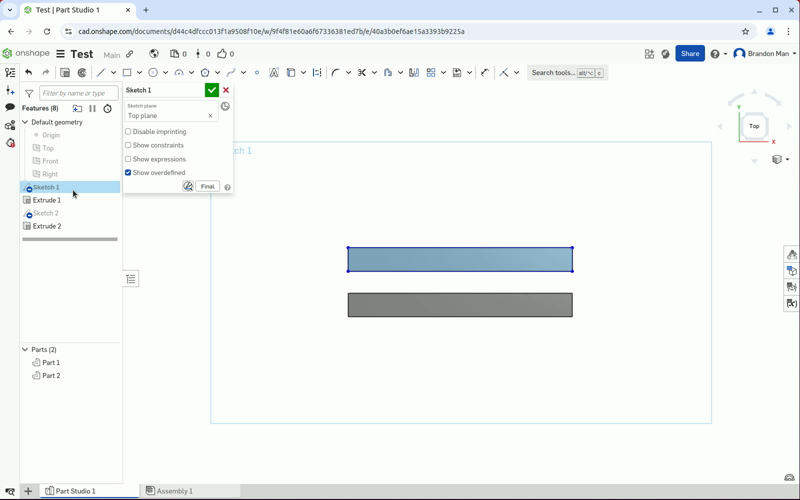
mouse_move(229, 92)
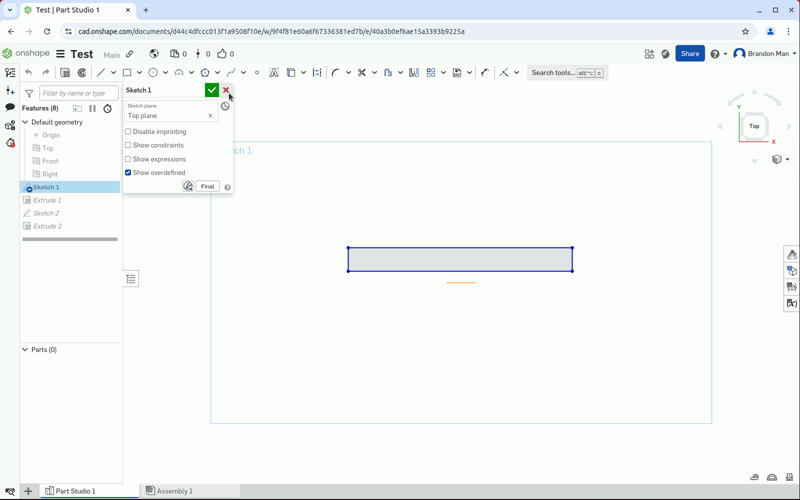
click(229, 92)
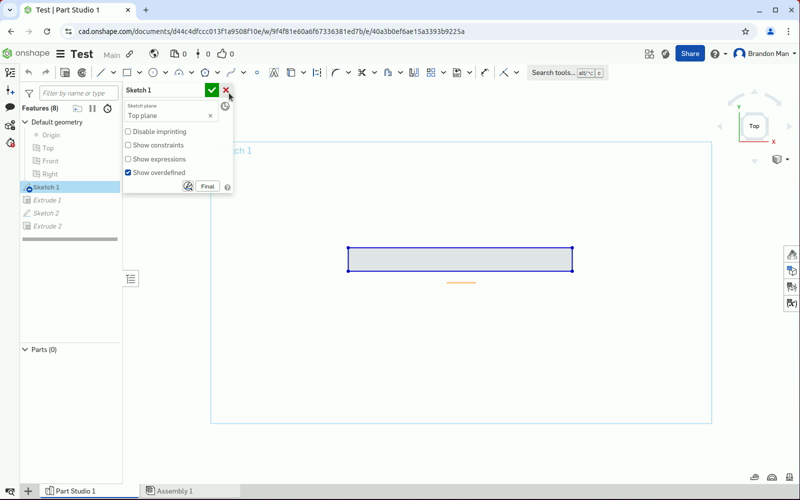
key(shift+s)
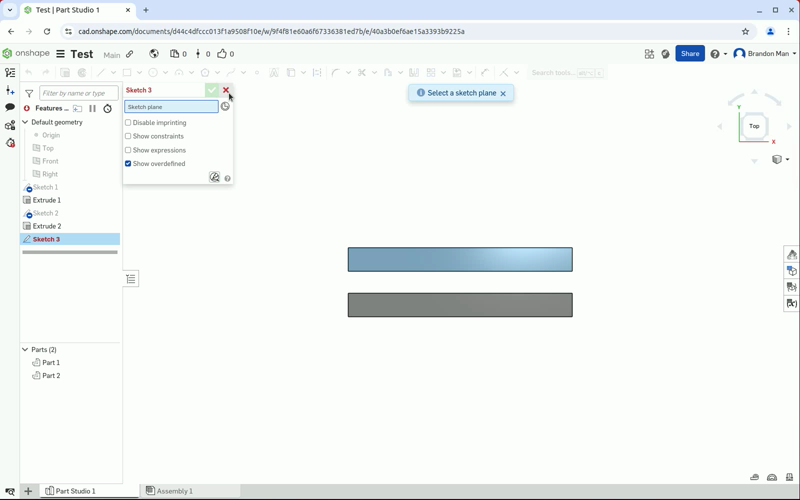
mouse_move(73, 150)
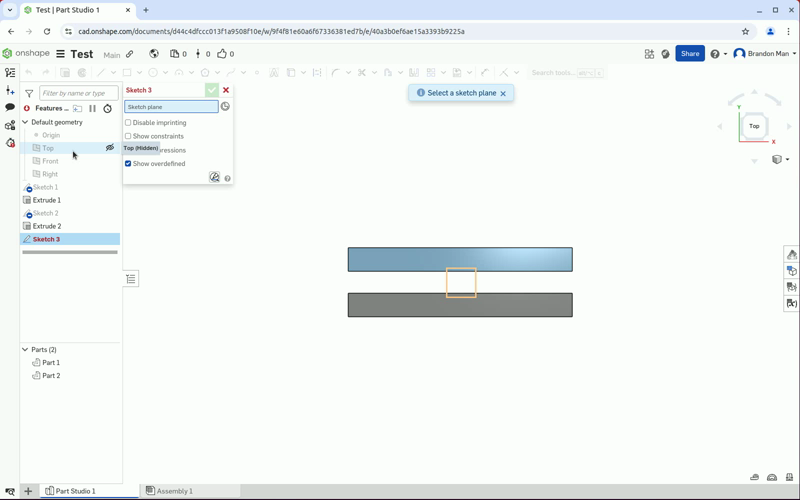
click(73, 150)
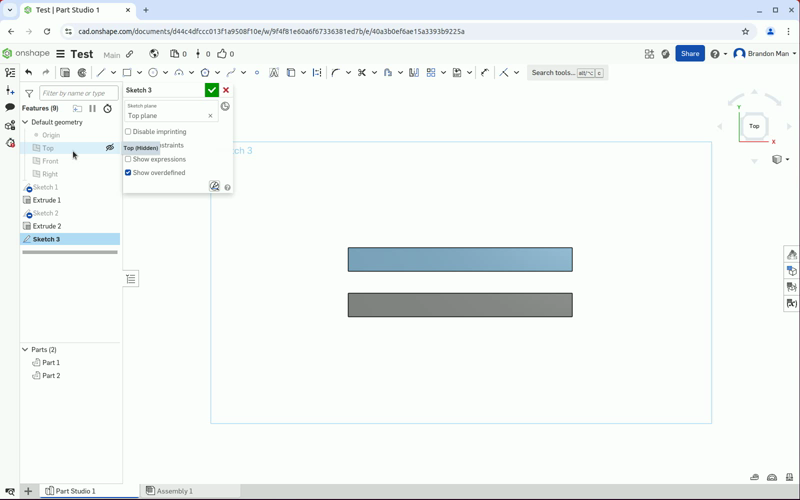
mouse_move(73, 352)
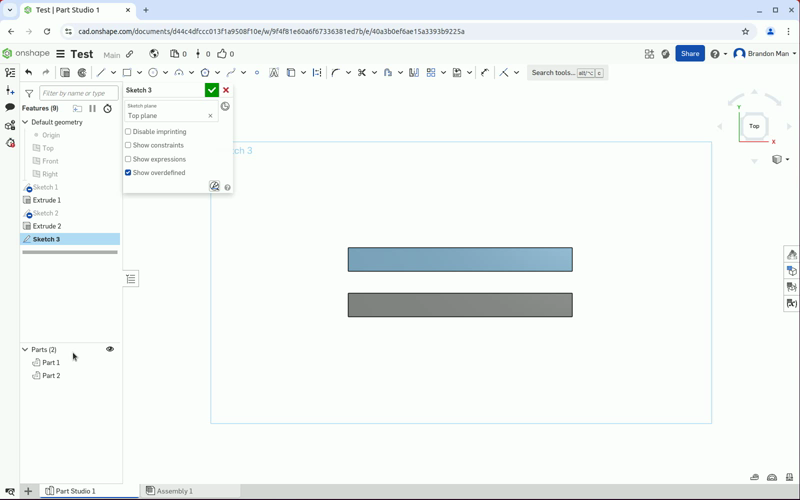
key(y)
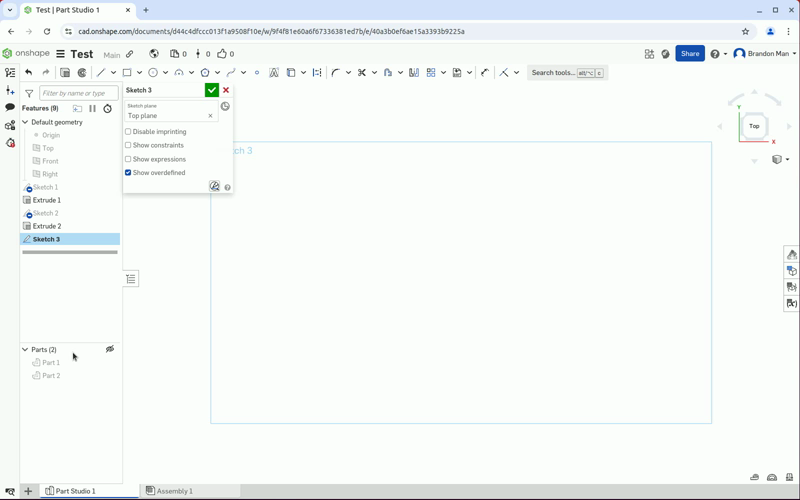
key(l)
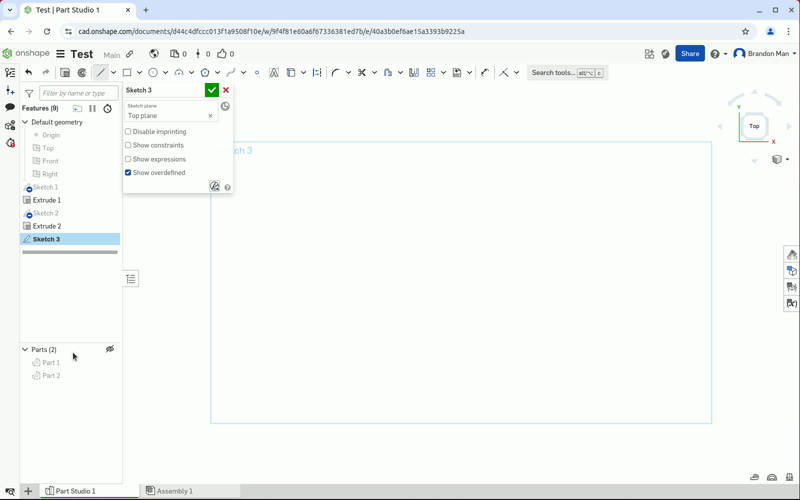
key_down(shift)
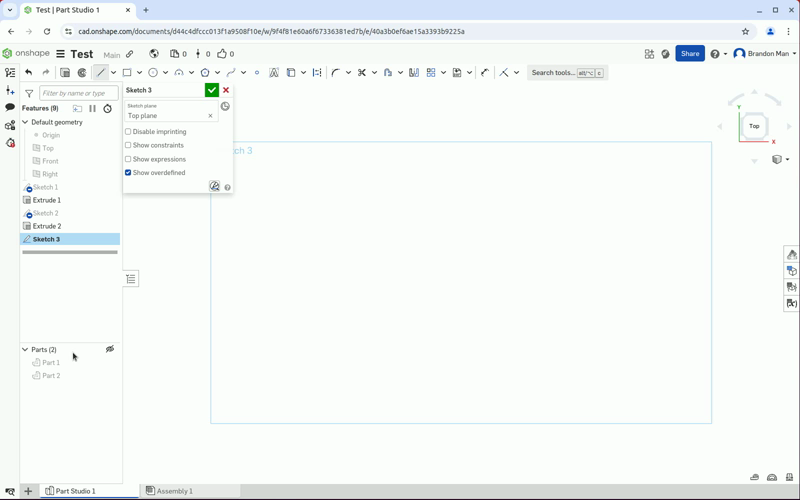
mouse_move(348, 294)
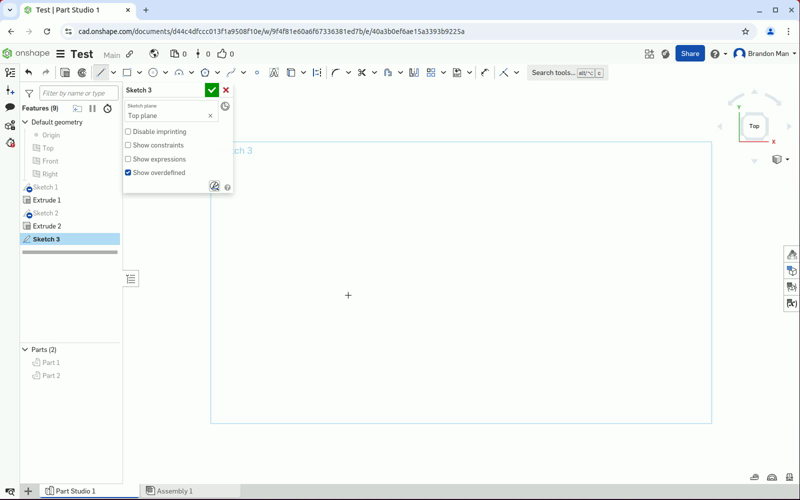
click(348, 294)
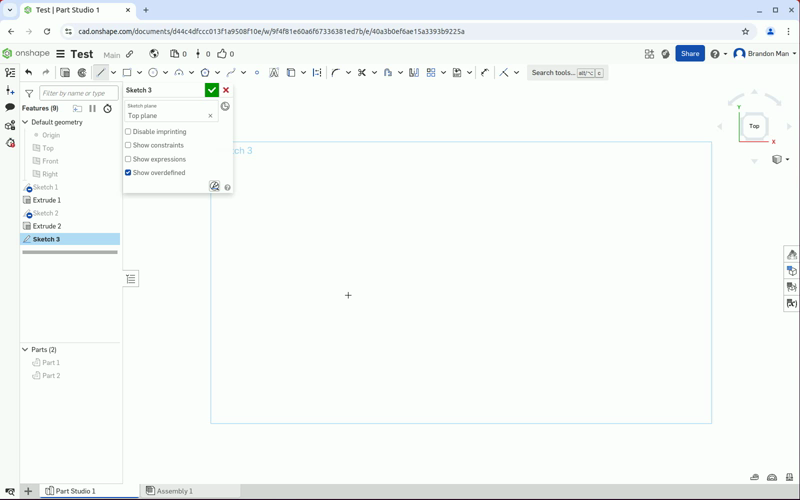
key_up(shift)
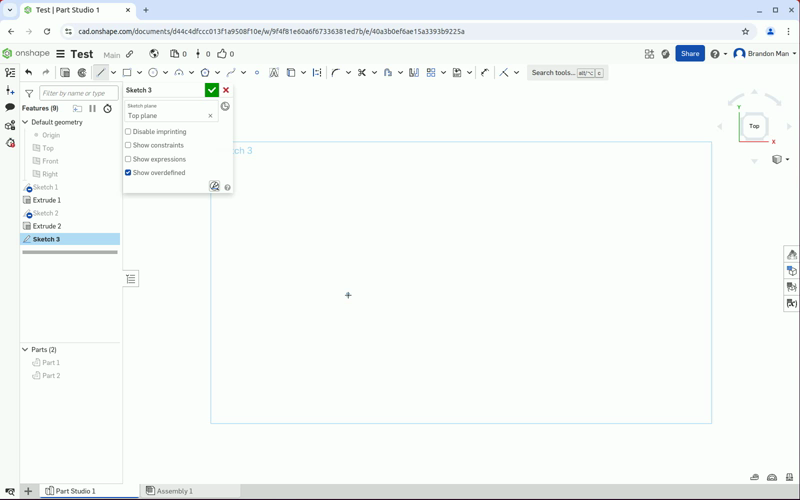
key_down(shift)
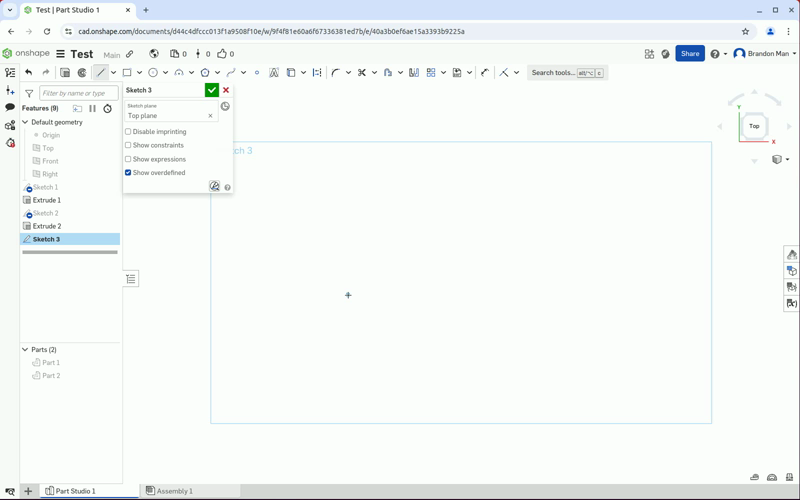
mouse_move(572, 294)
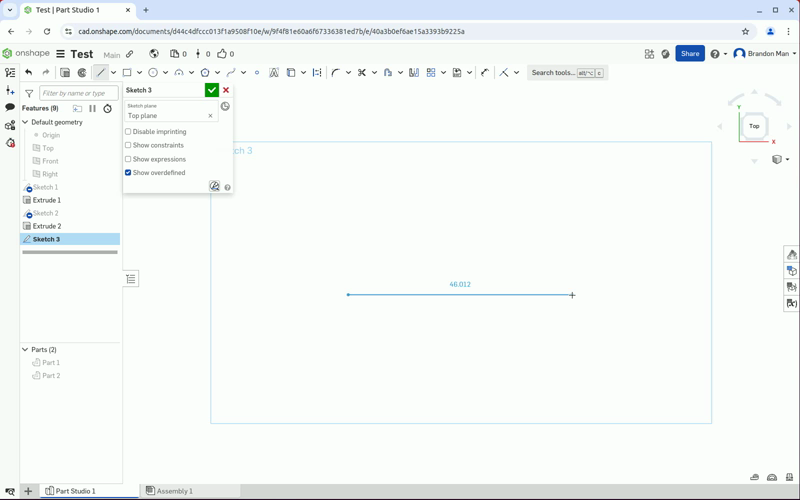
click(572, 294)
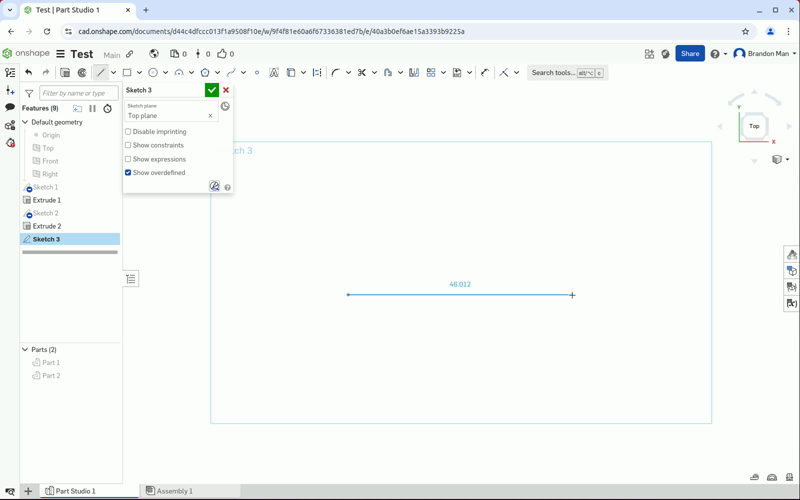
key_up(shift)
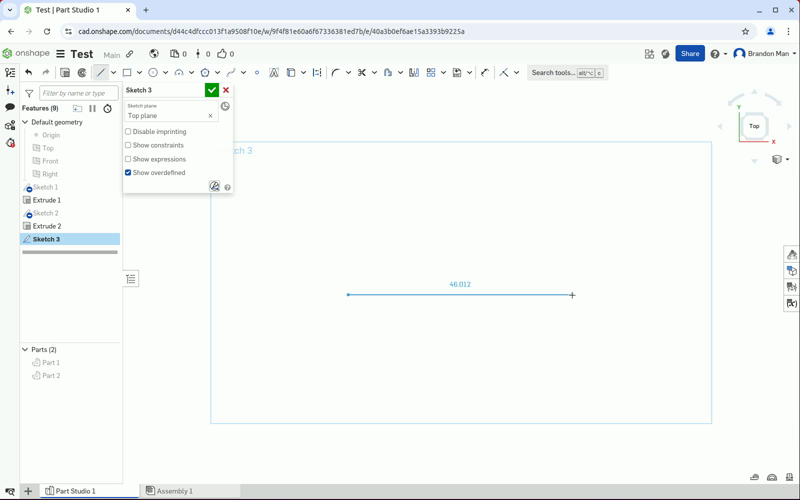
key_down(shift)
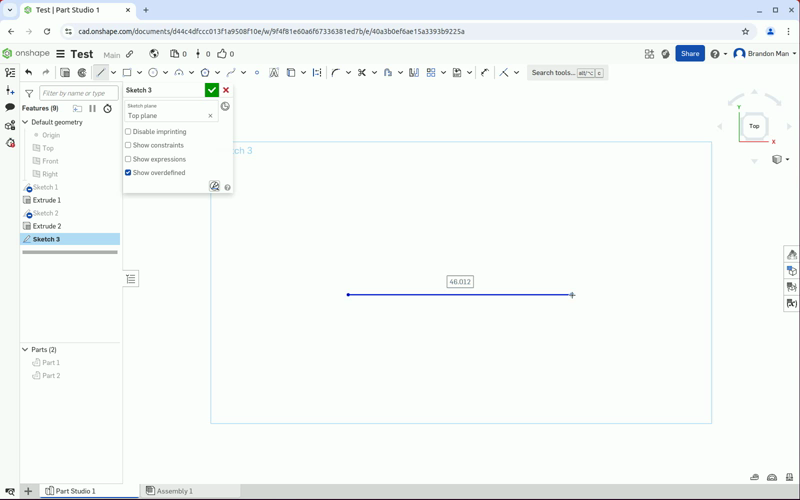
mouse_move(589, 294)
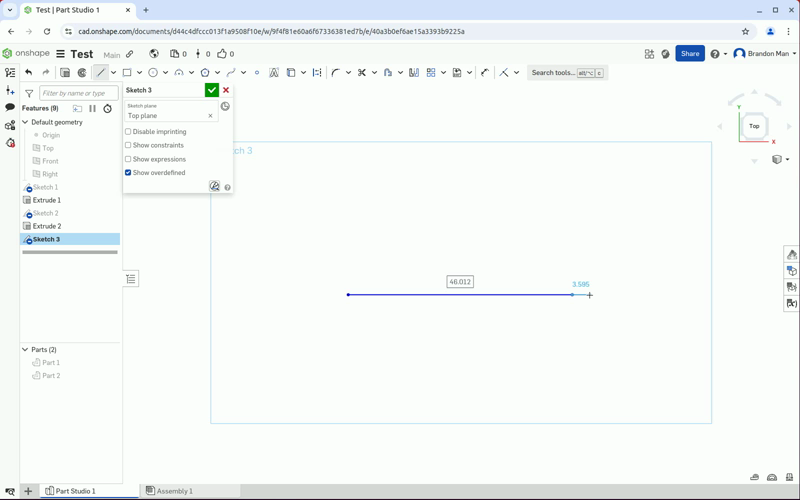
mouse_move(572, 270)
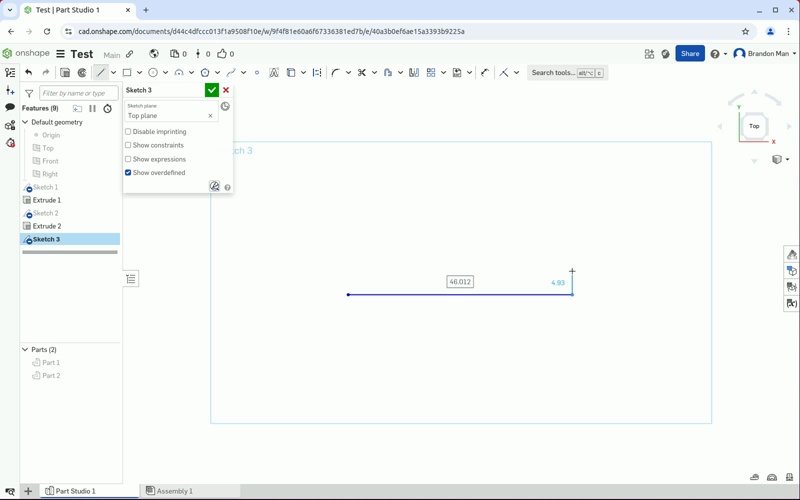
click(572, 270)
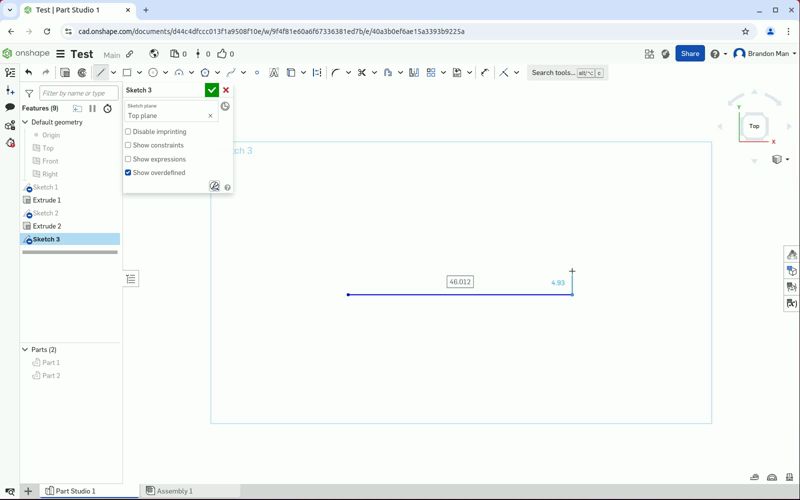
key_up(shift)
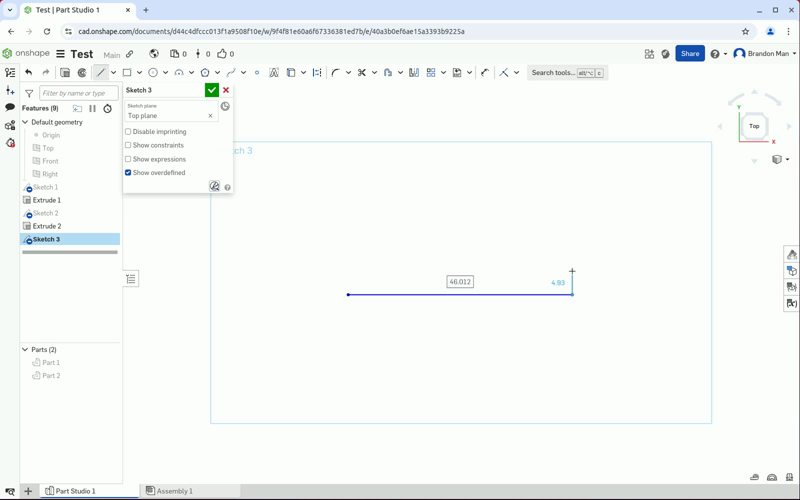
key_down(shift)
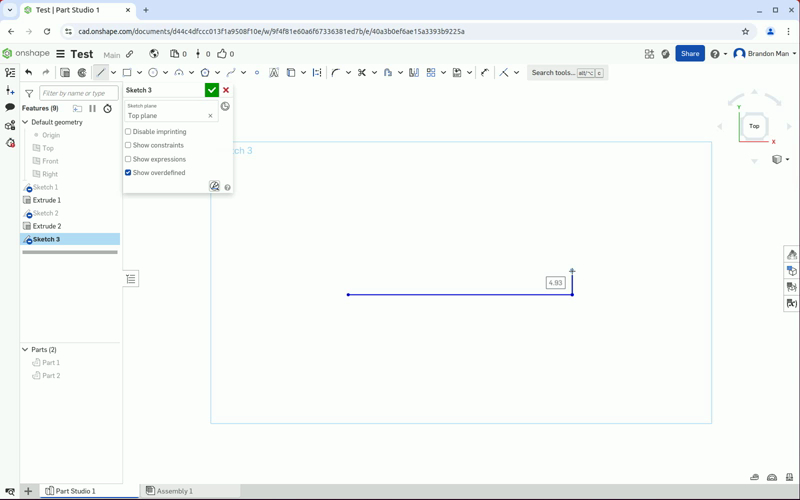
mouse_move(348, 270)
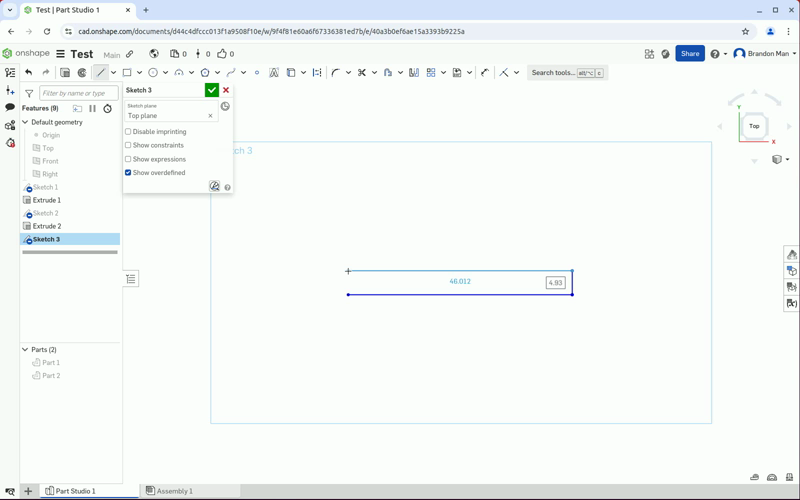
click(348, 270)
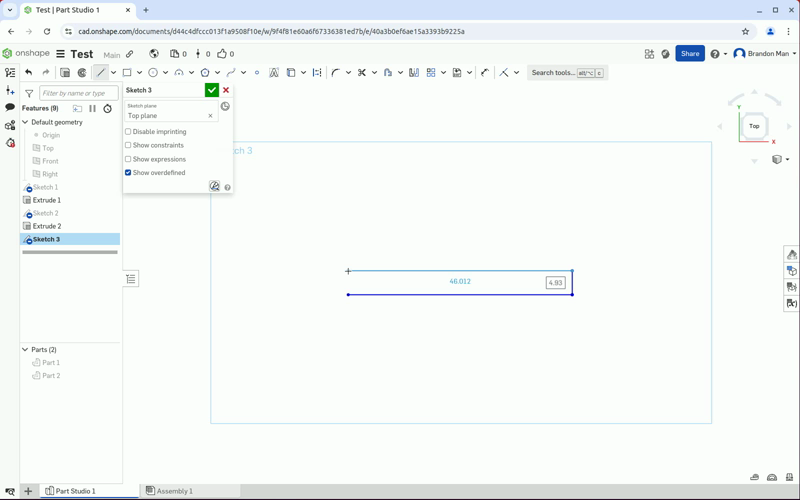
key_up(shift)
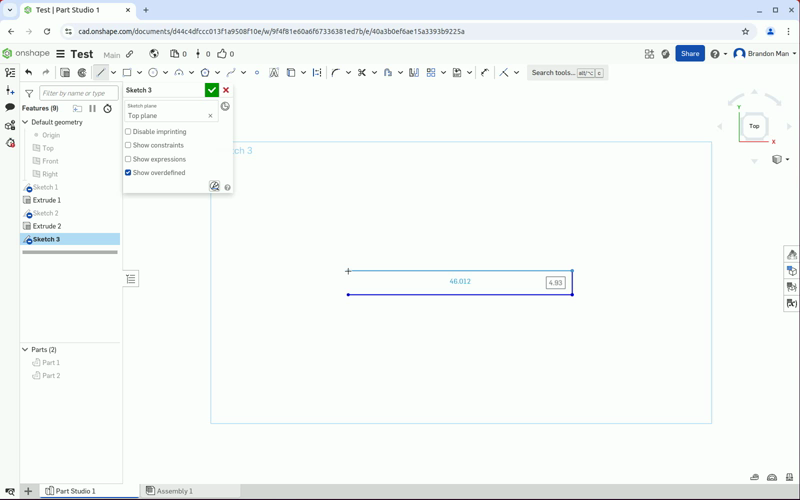
mouse_move(378, 270)
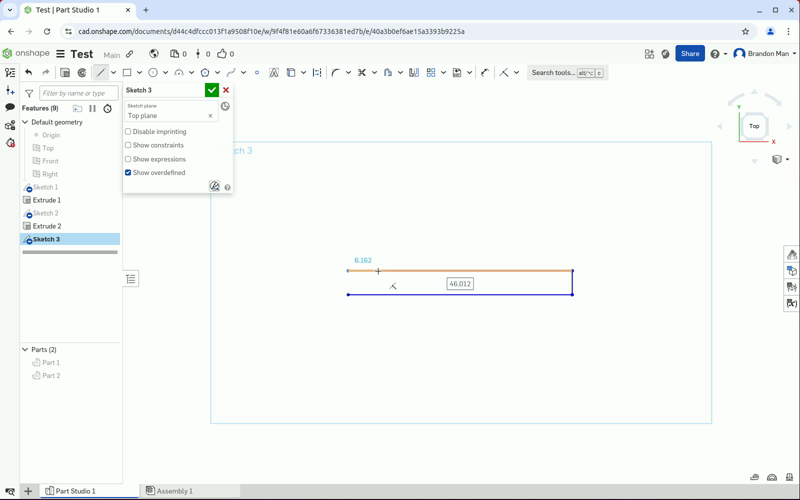
key_down(shift)
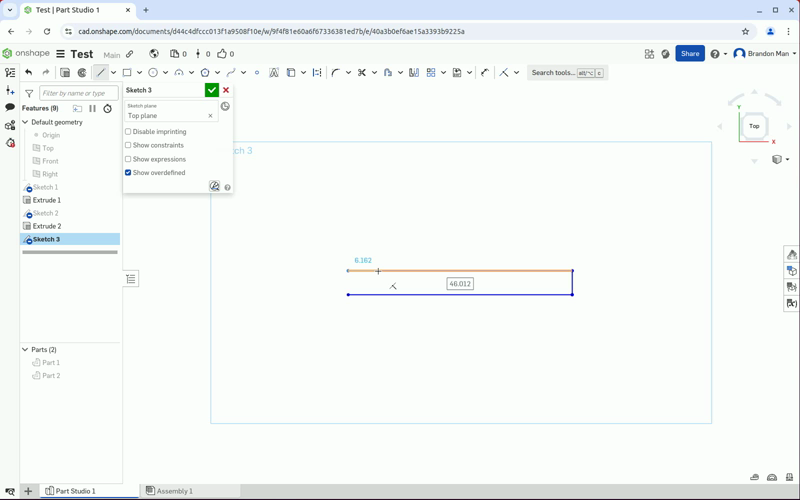
mouse_move(348, 294)
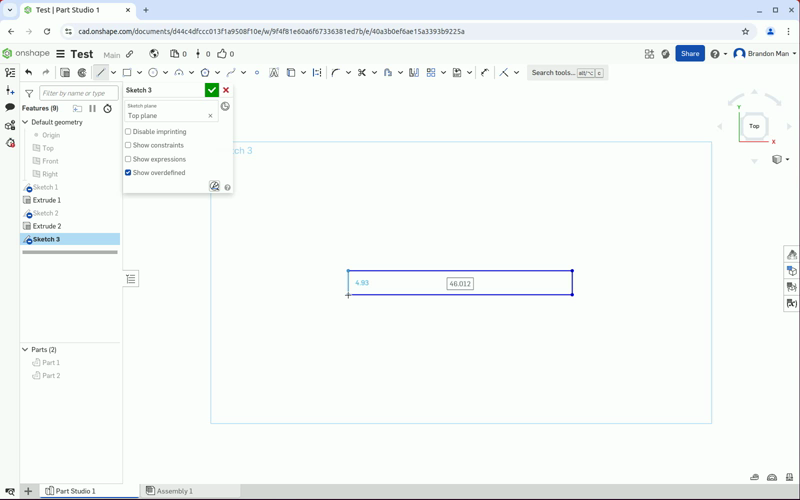
key_up(shift)
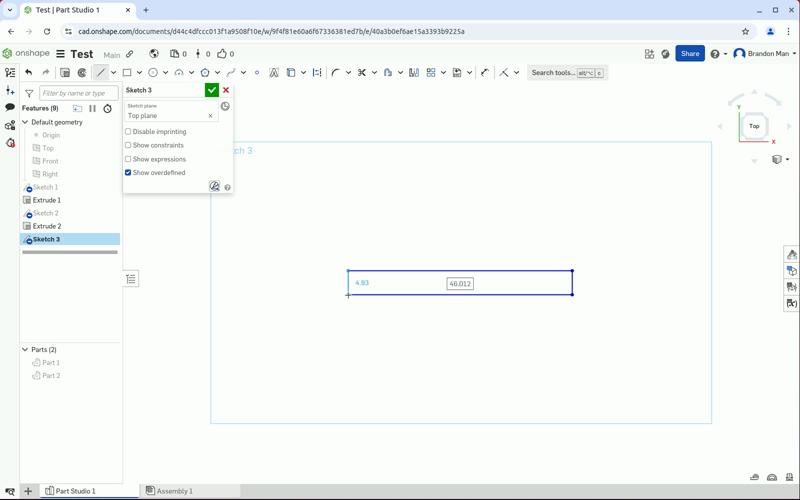
click(348, 294)
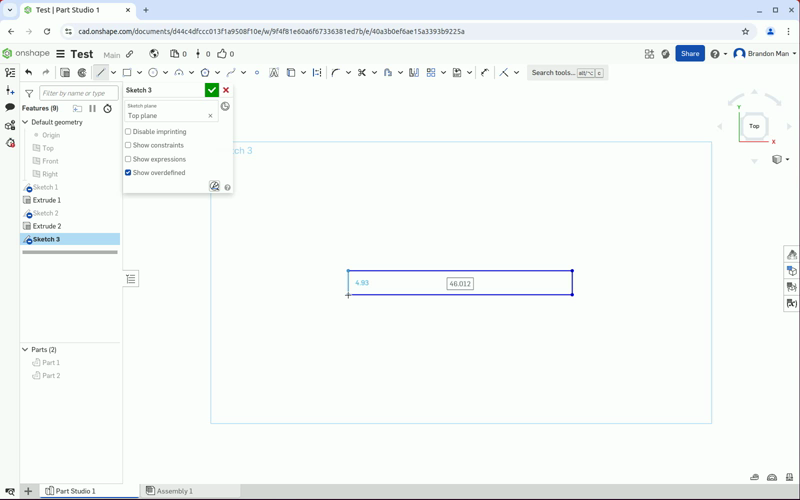
key(esc)
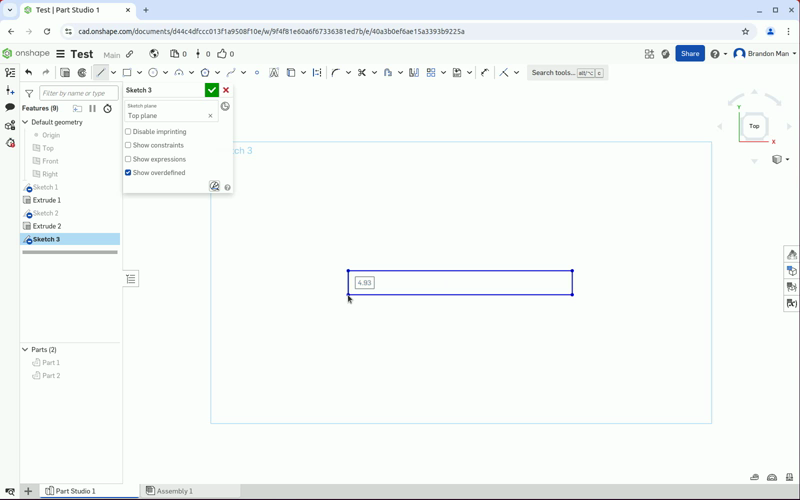
mouse_move(398, 278)
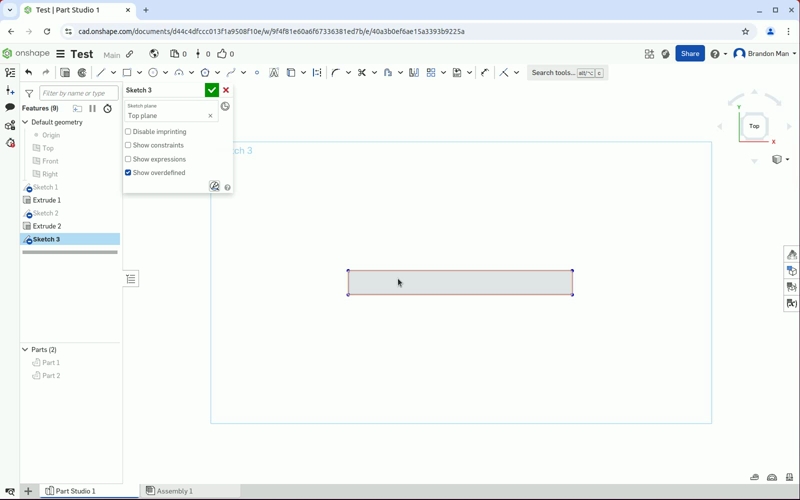
click(398, 278)
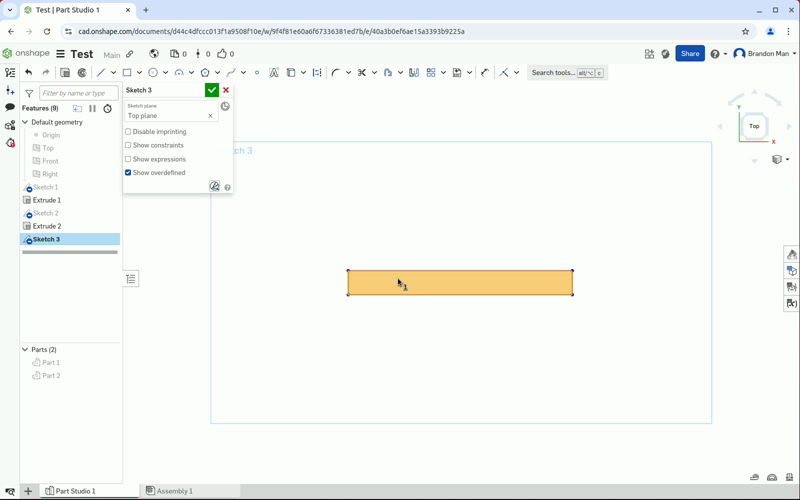
mouse_move(73, 352)
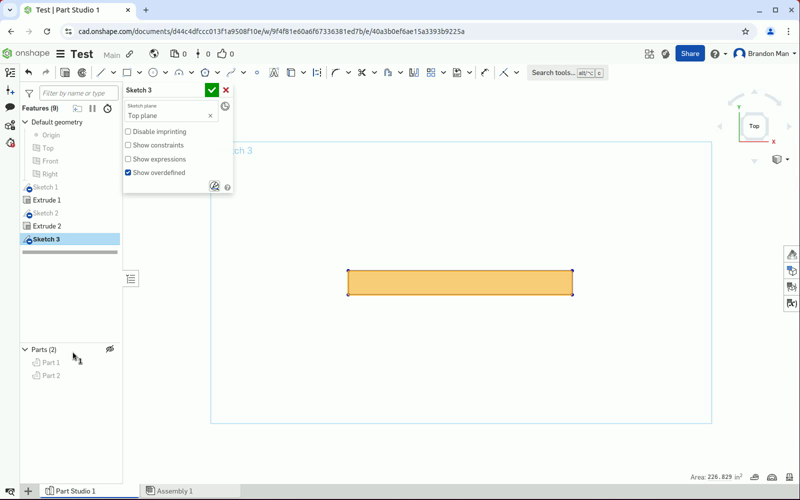
key(shift+y)
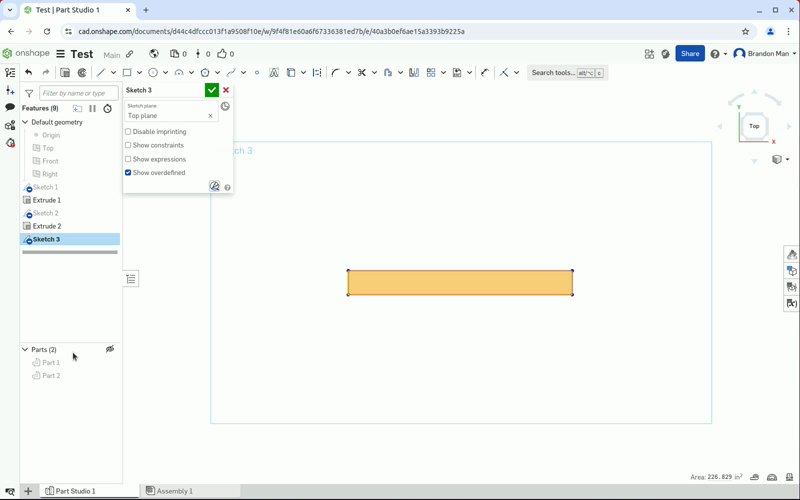
key(shift+e)
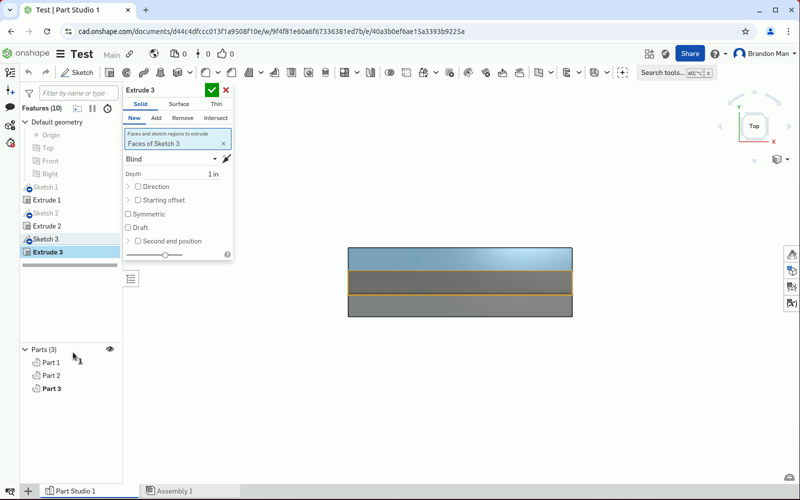
mouse_move(143, 106)
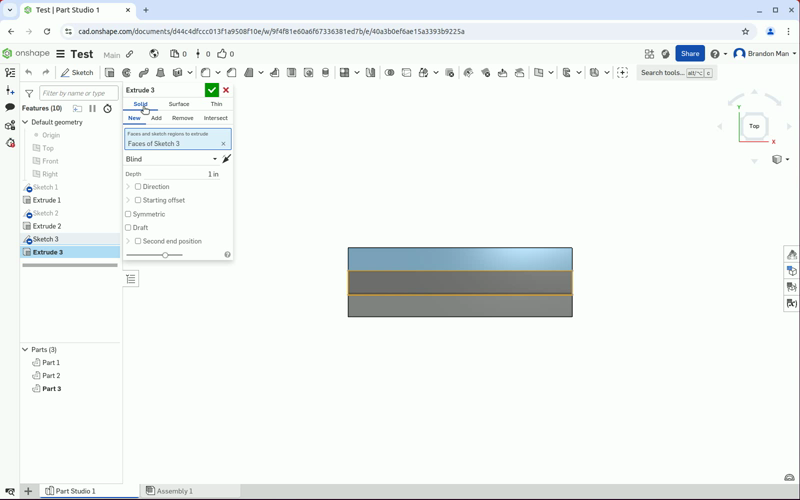
click(143, 106)
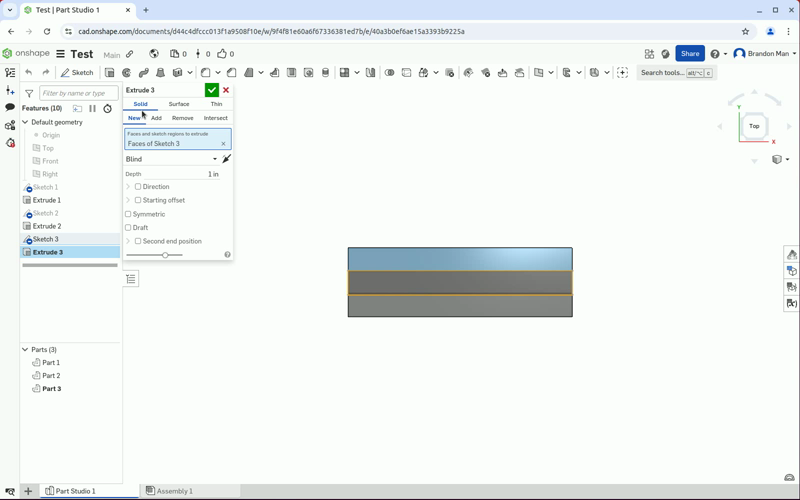
mouse_move(137, 120)
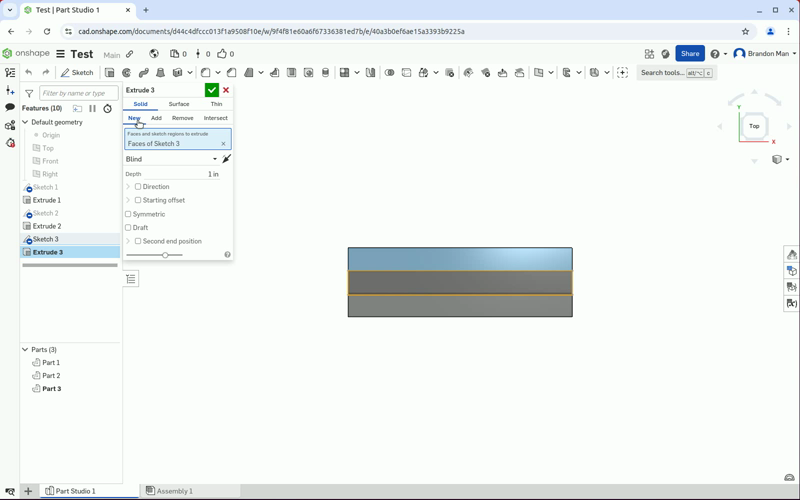
click(137, 120)
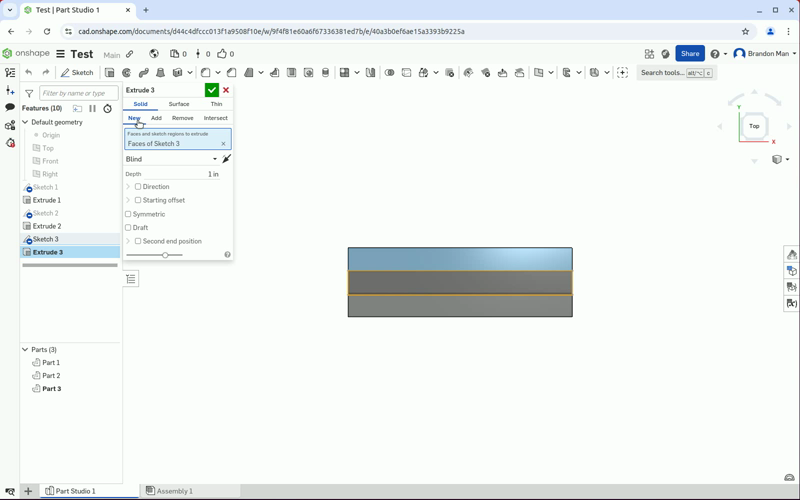
key(tab, 4)
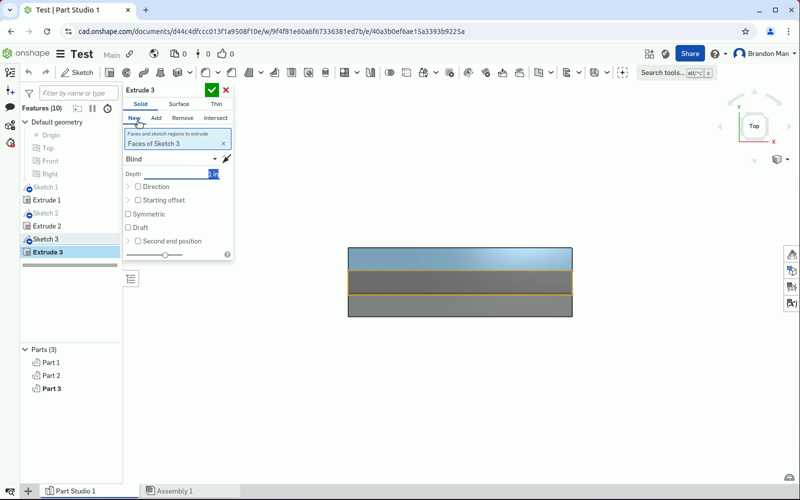
text(11.554)
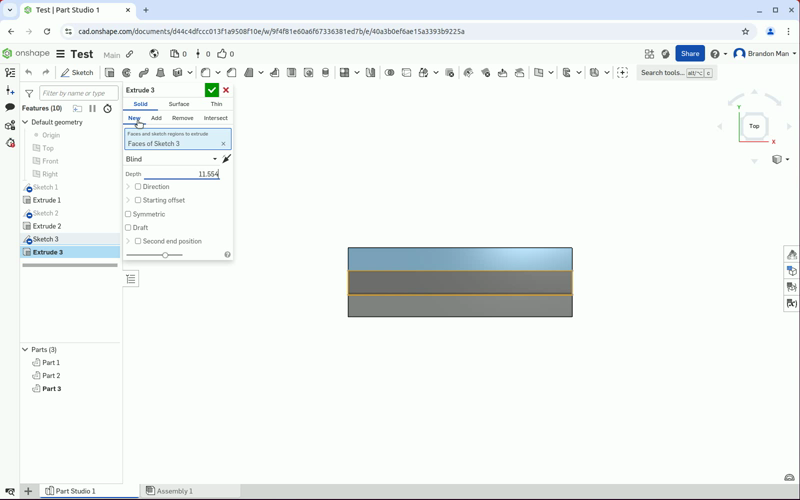
key(enter)
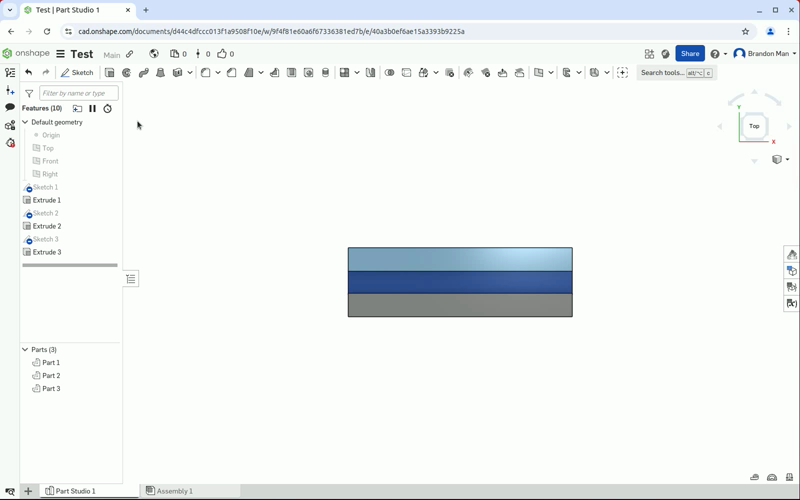
key(shift+h)
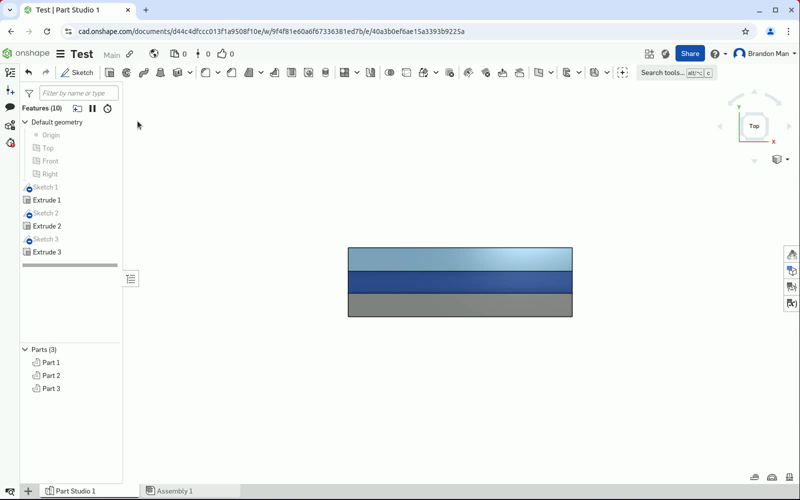
key(shift+h)
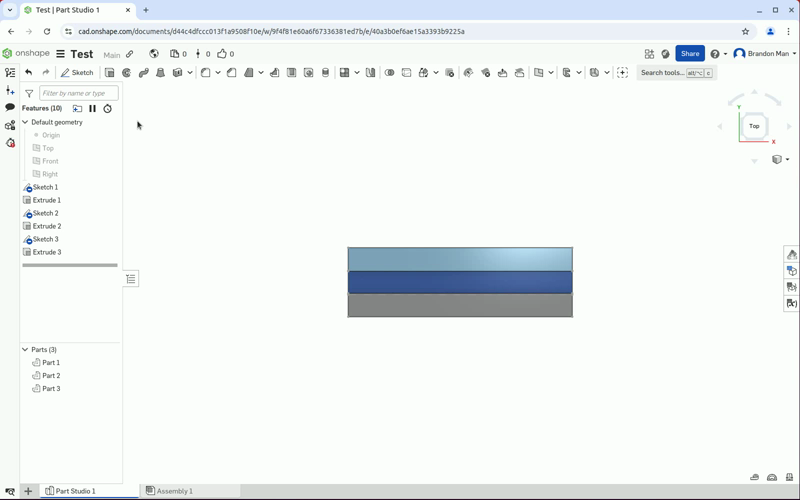
key(shift+7)
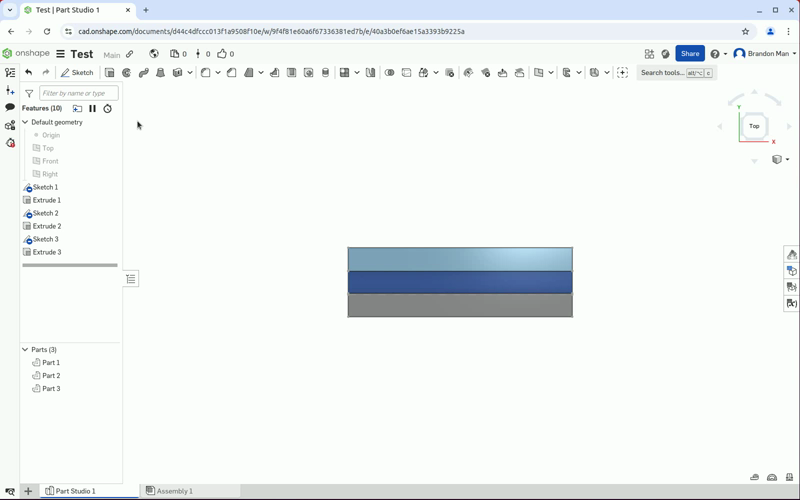
key(up, 3)
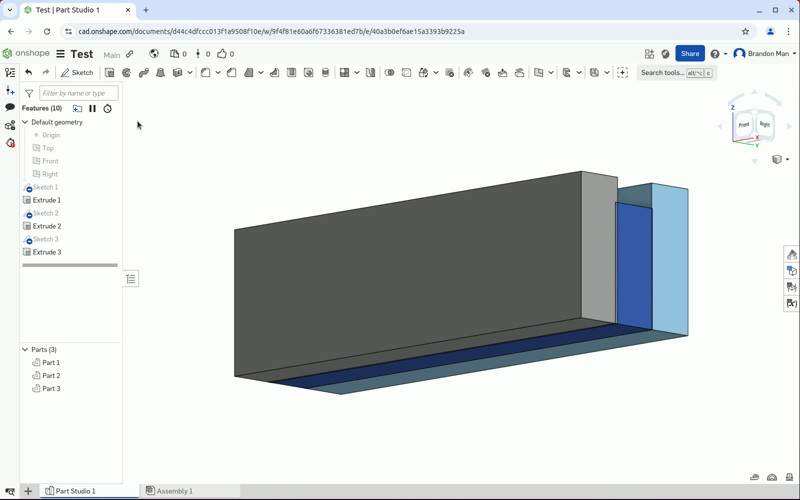
key(left, 3)
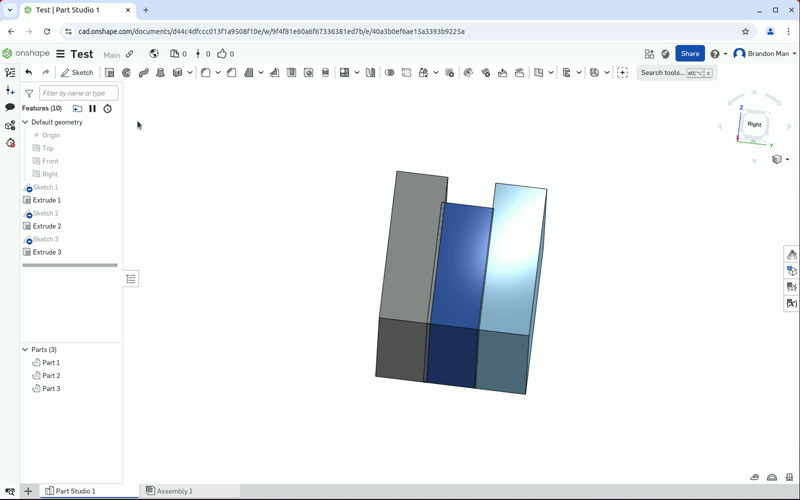
key(right, 3)
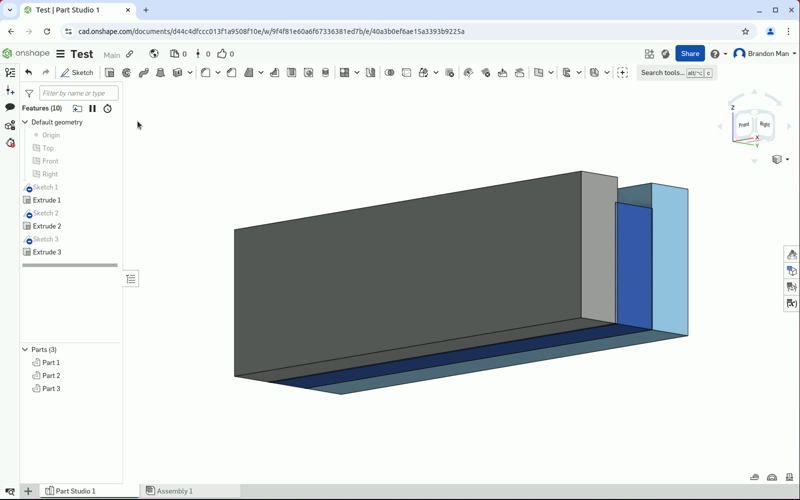
key(down, 3)
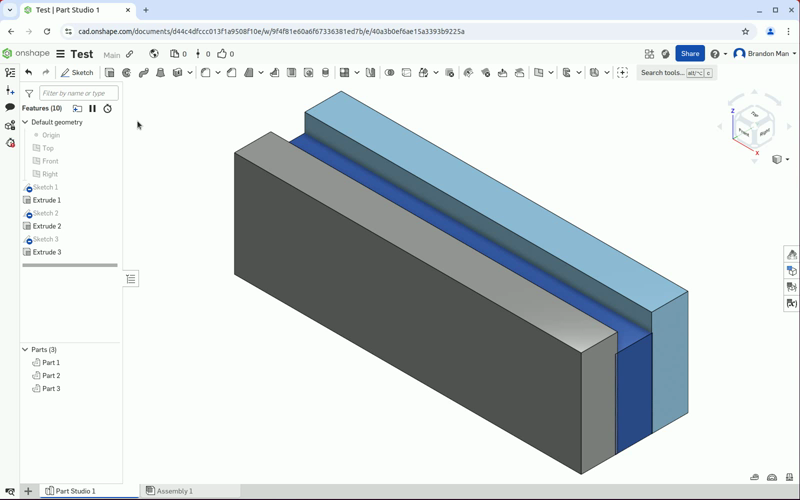
mouse_move(73, 189)
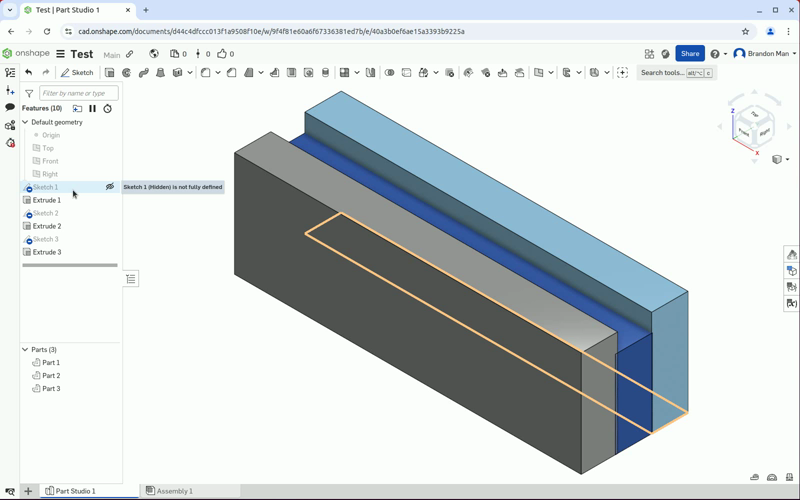
click(73, 189)